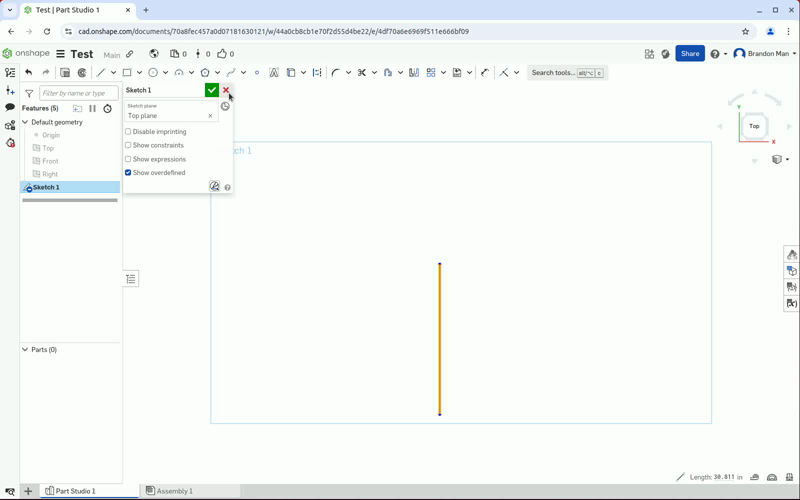
key(shift+h)
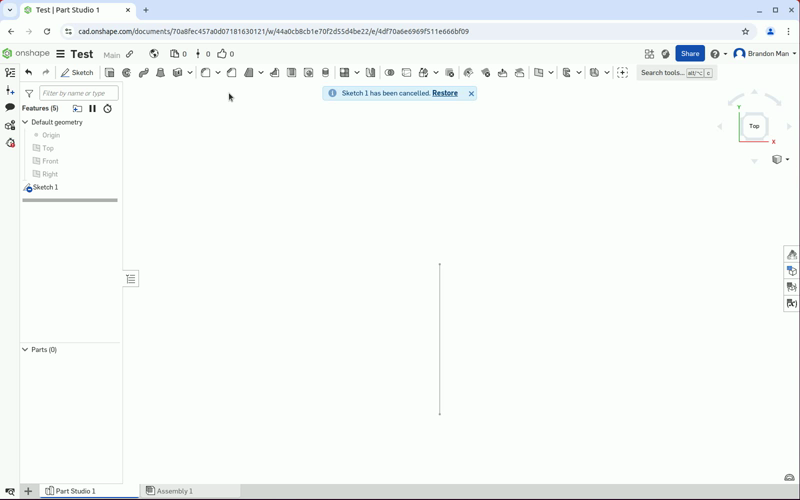
mouse_move(73, 352)
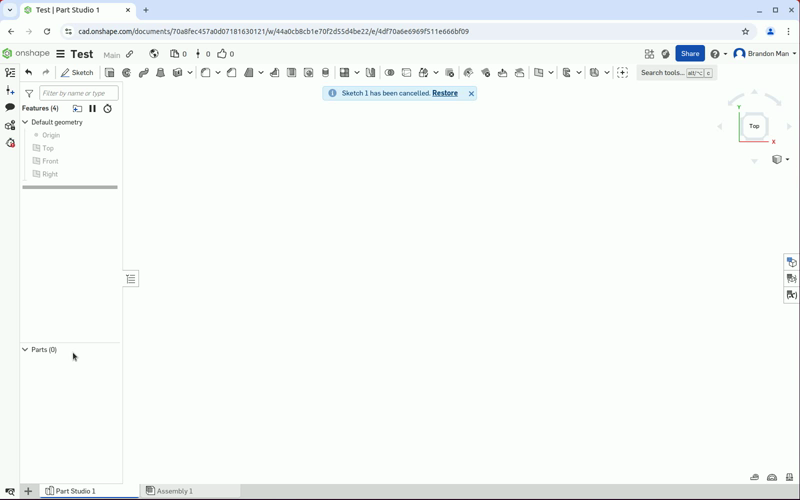
key(y)
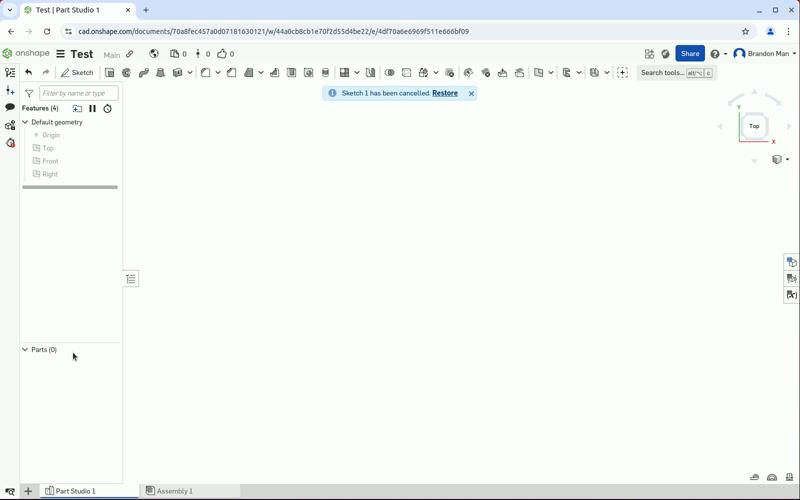
key(shift+p)
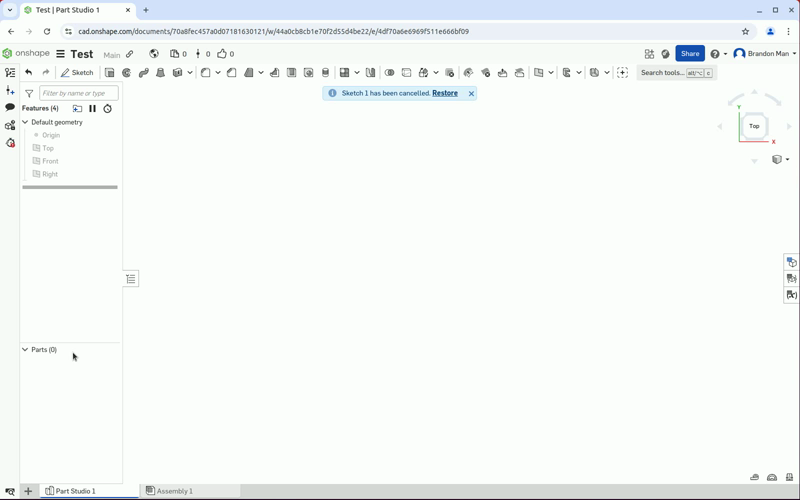
key(space)
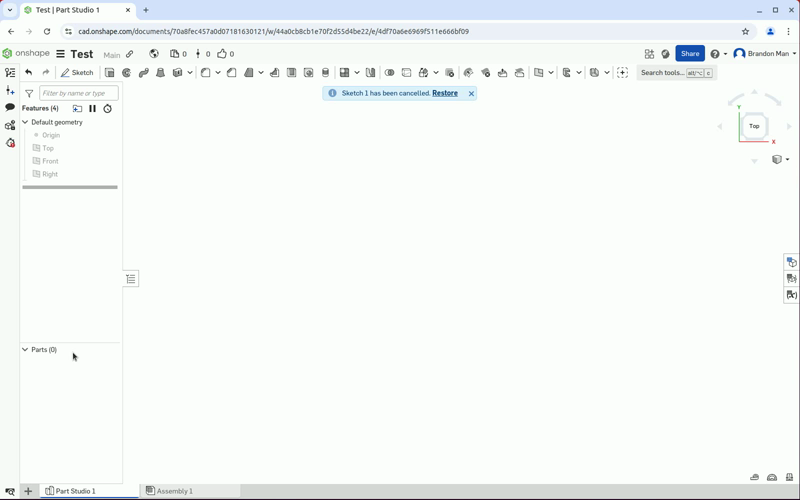
key_down(shift)
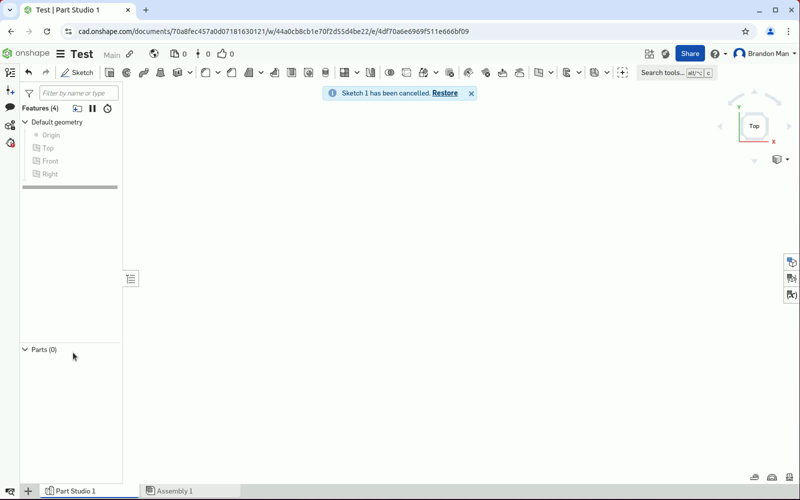
key(up)
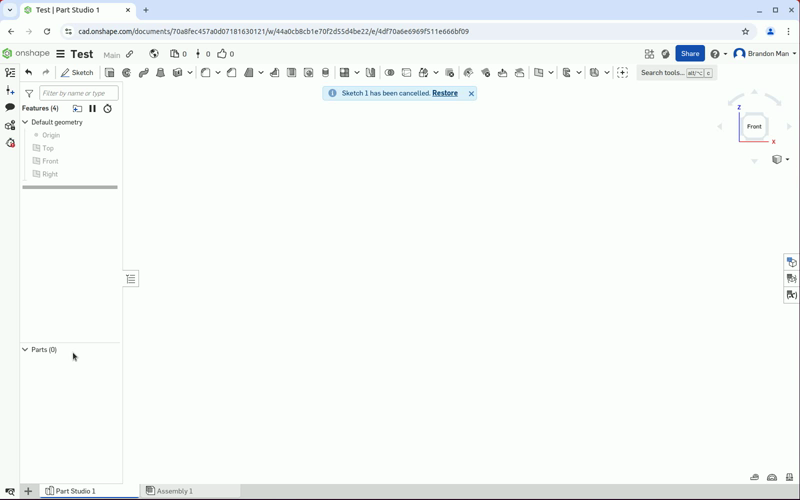
key_up(shift)
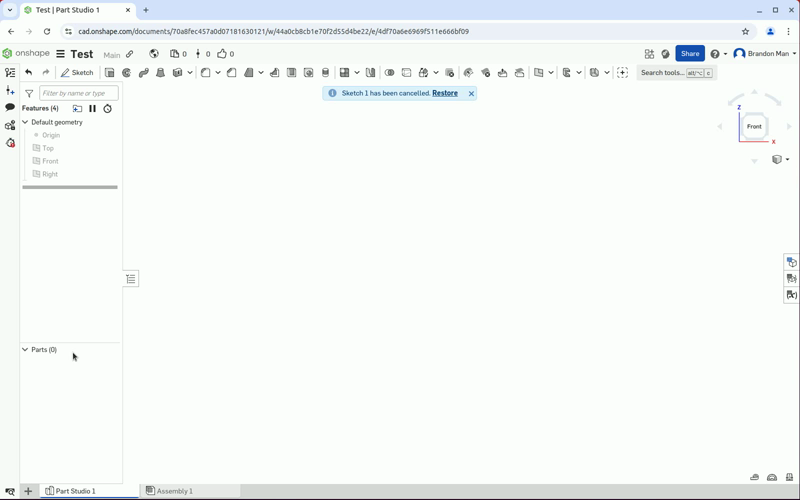
mouse_move(73, 352)
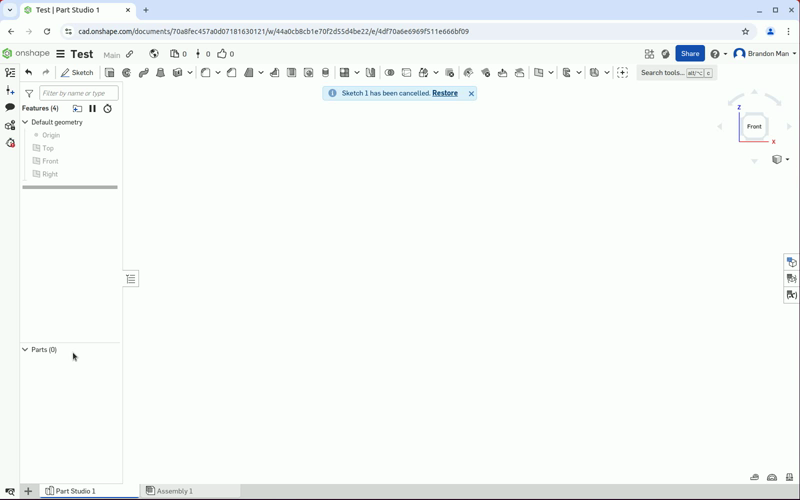
key(shift+y)
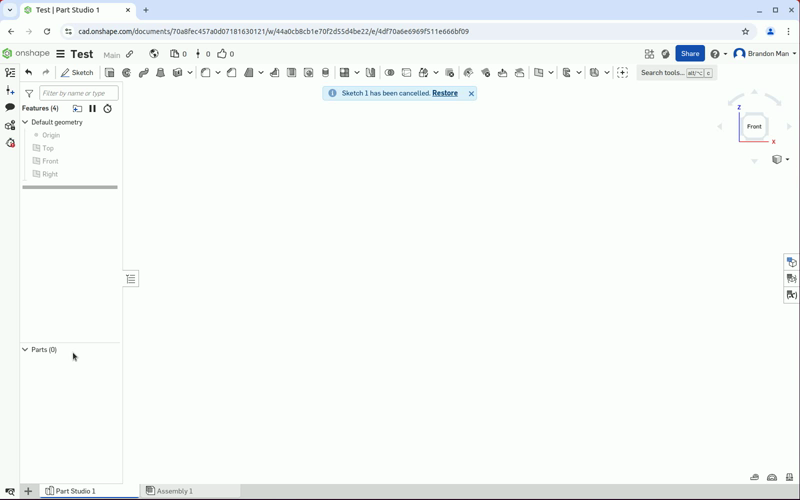
key(shift+s)
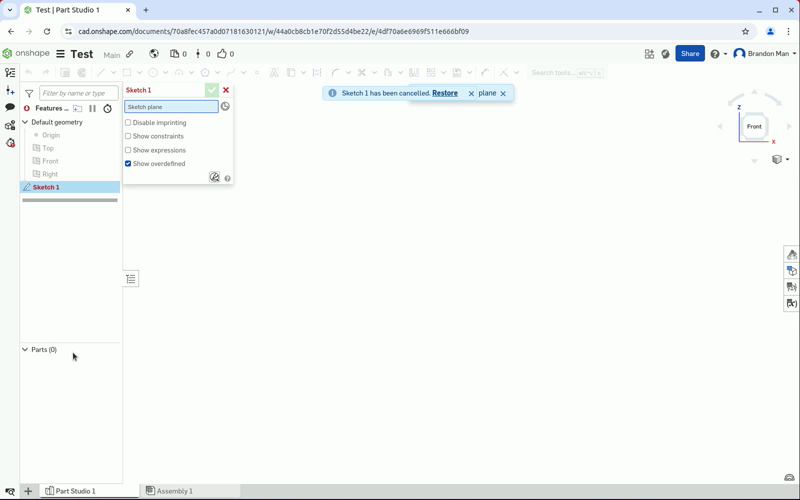
mouse_move(73, 163)
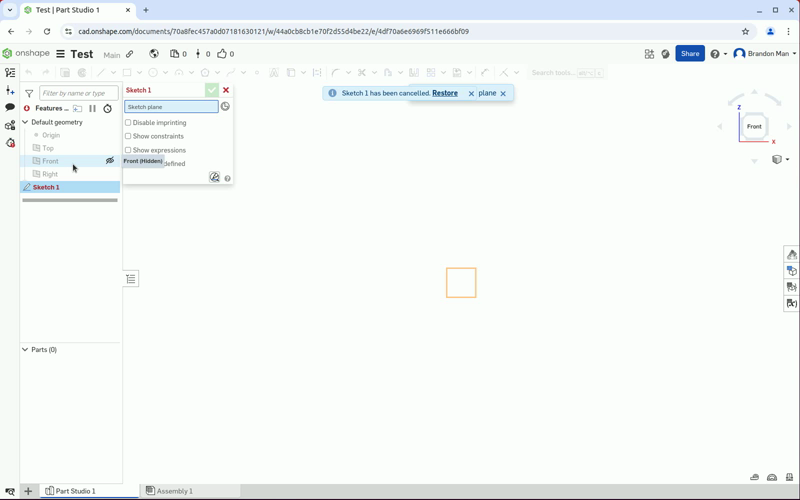
click(73, 163)
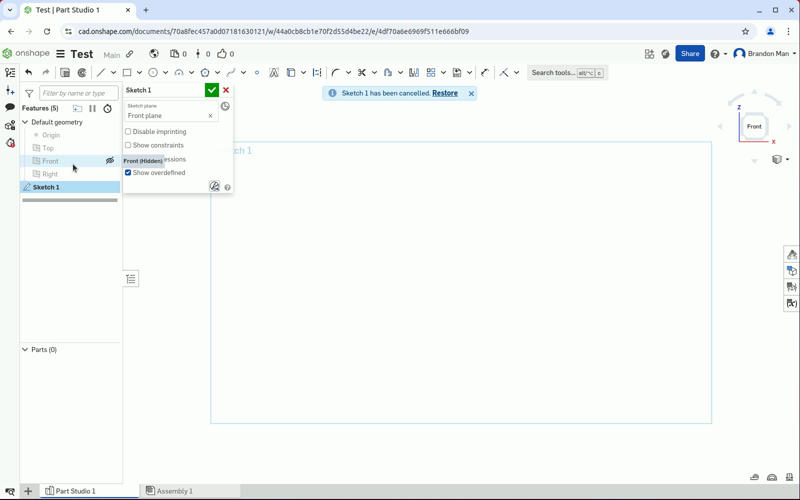
mouse_move(73, 352)
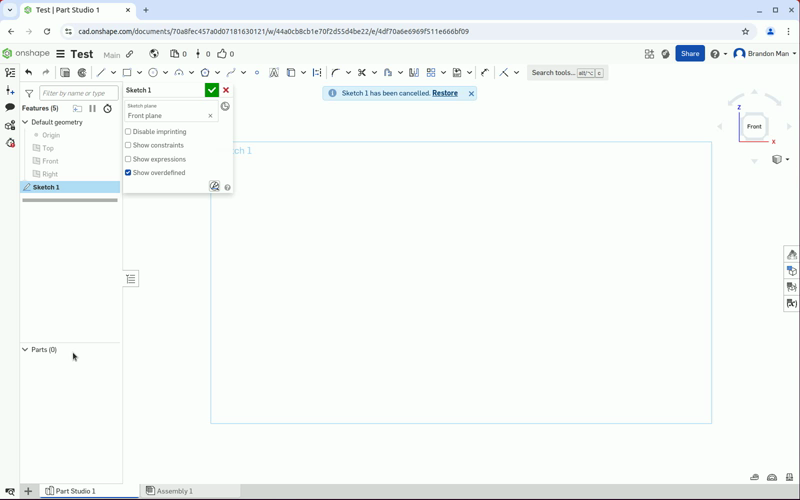
key(y)
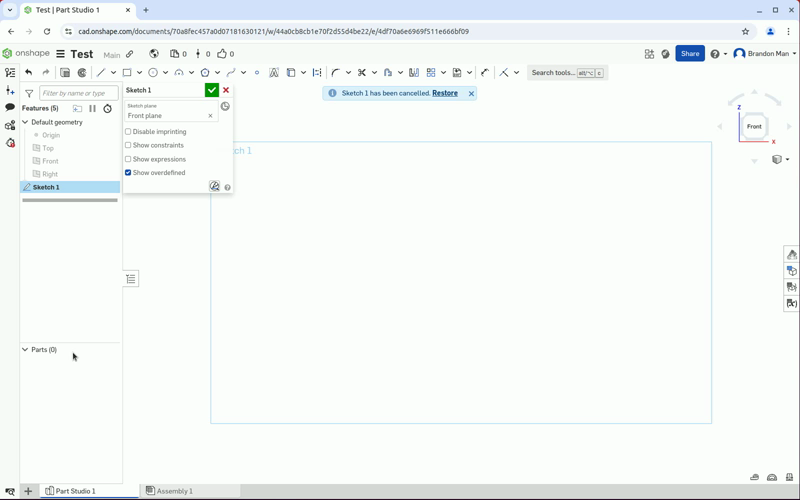
key(l)
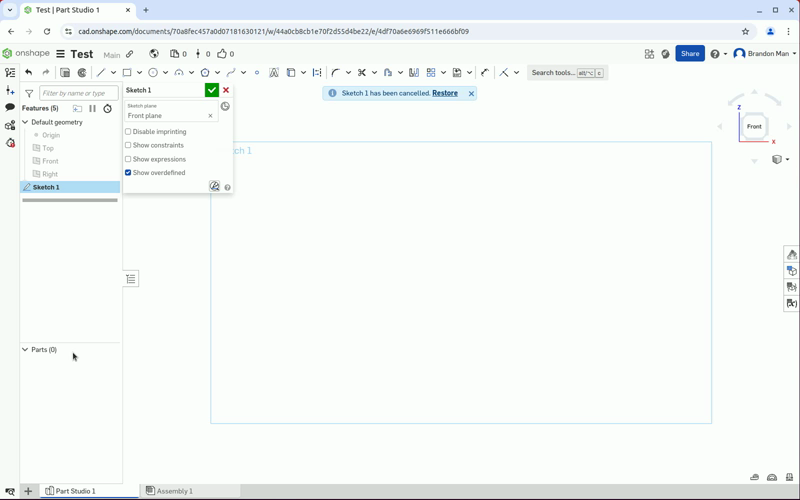
key_down(shift)
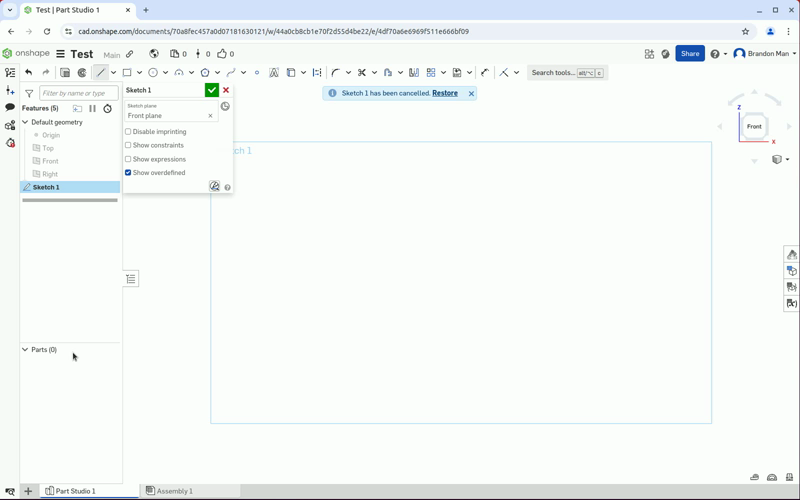
mouse_move(401, 336)
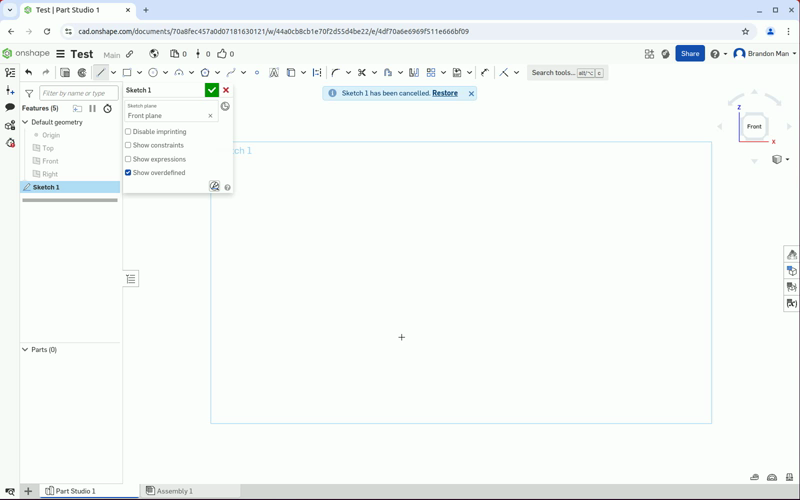
click(401, 336)
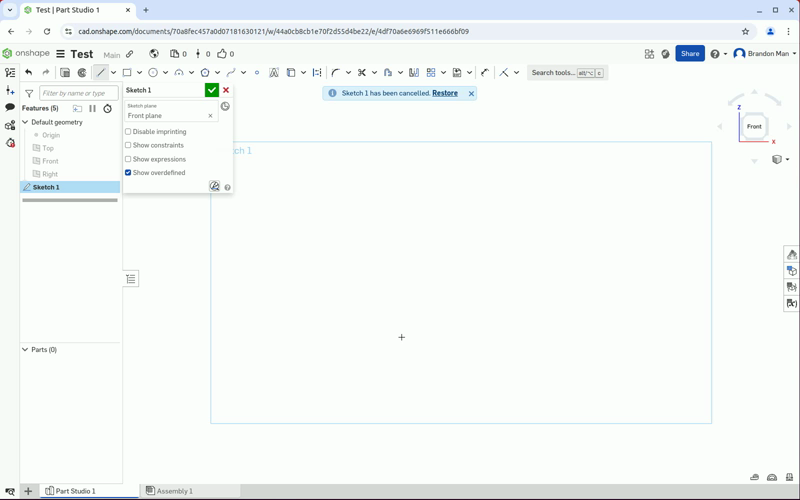
key_up(shift)
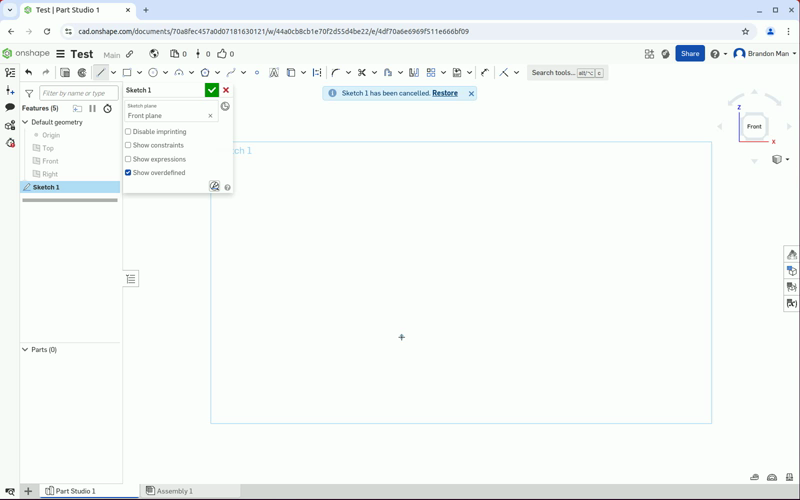
key_down(shift)
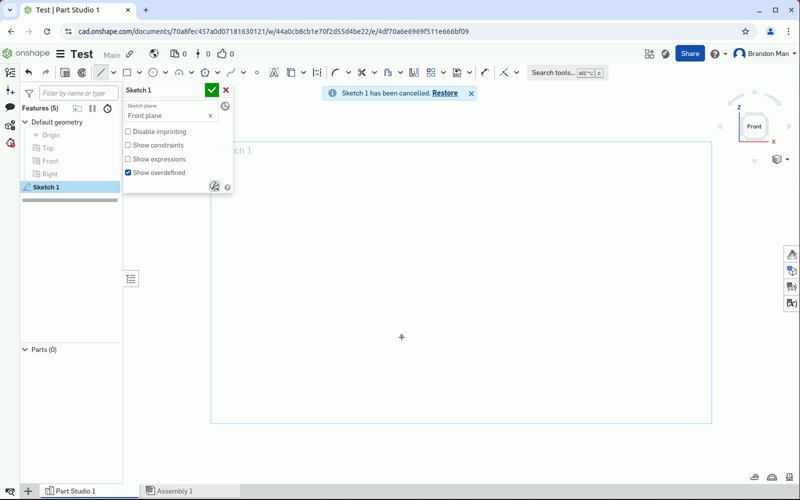
mouse_move(512, 336)
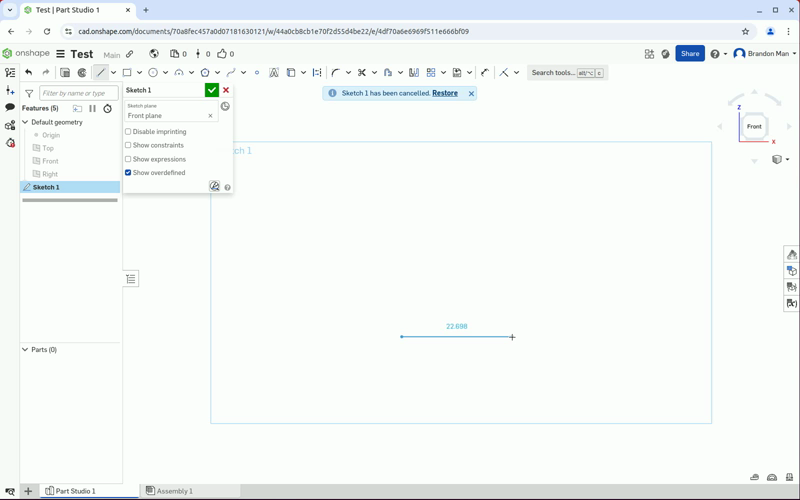
click(512, 336)
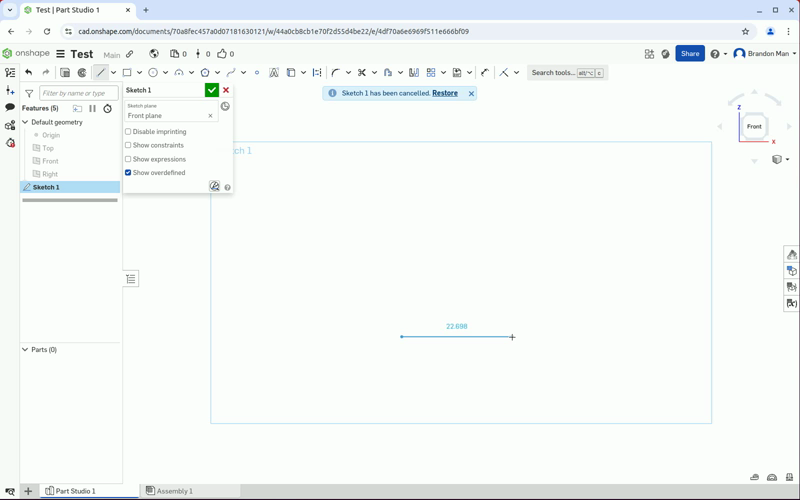
key_up(shift)
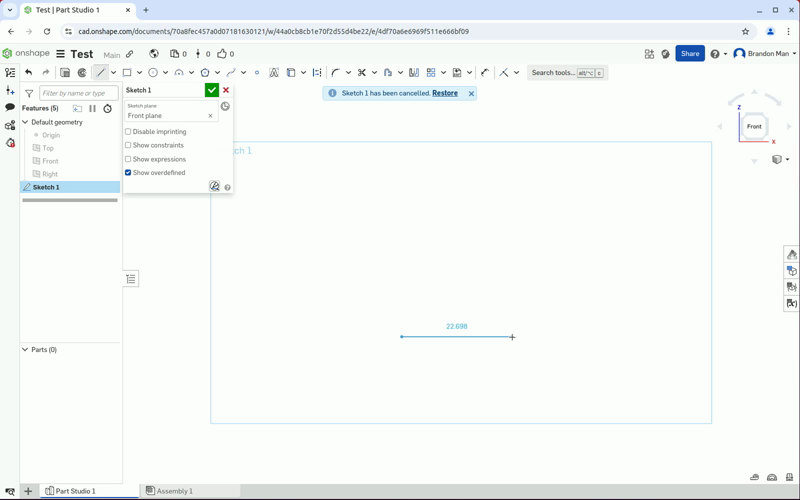
key_down(shift)
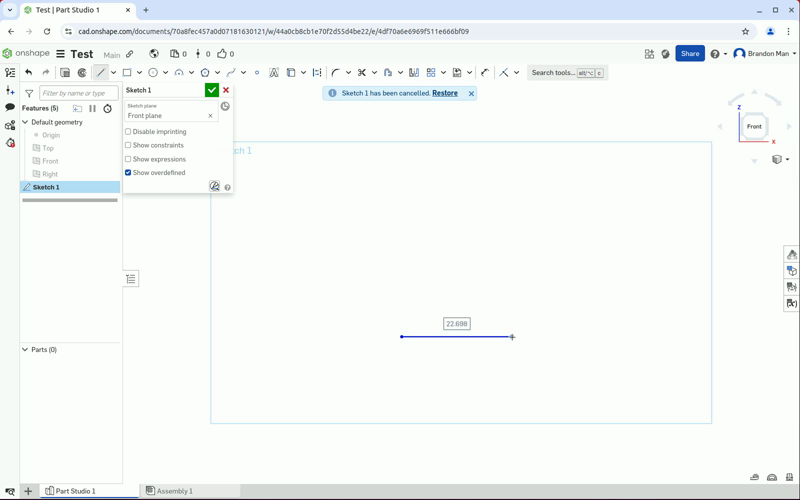
mouse_move(542, 336)
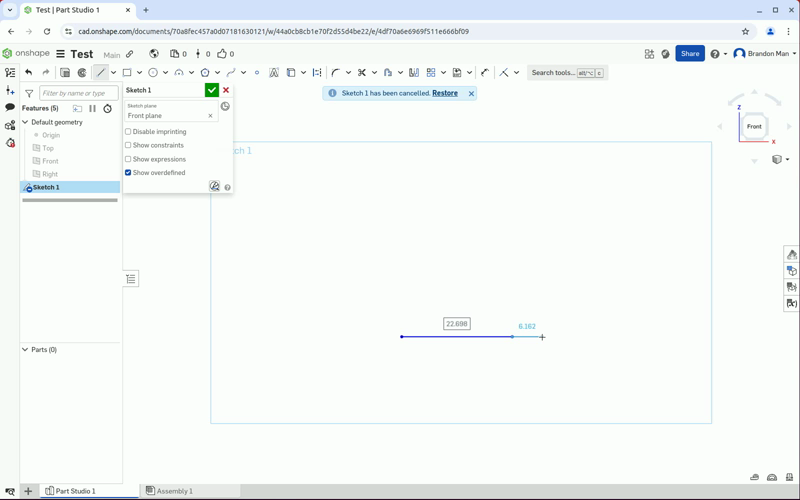
mouse_move(512, 300)
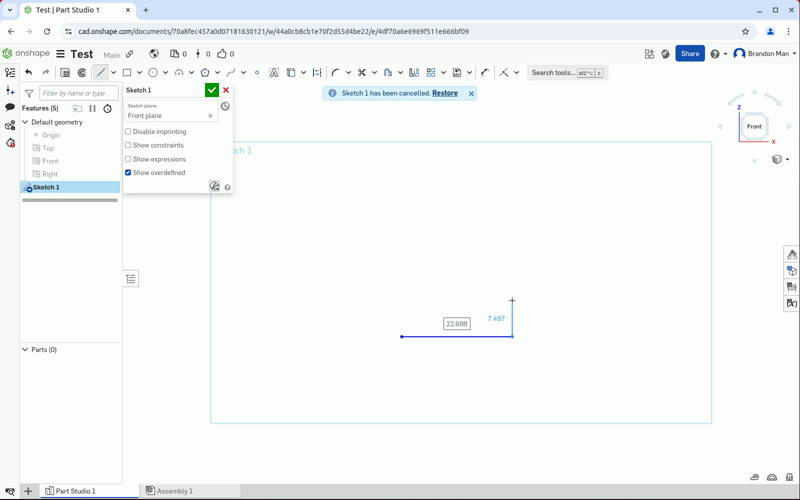
click(512, 300)
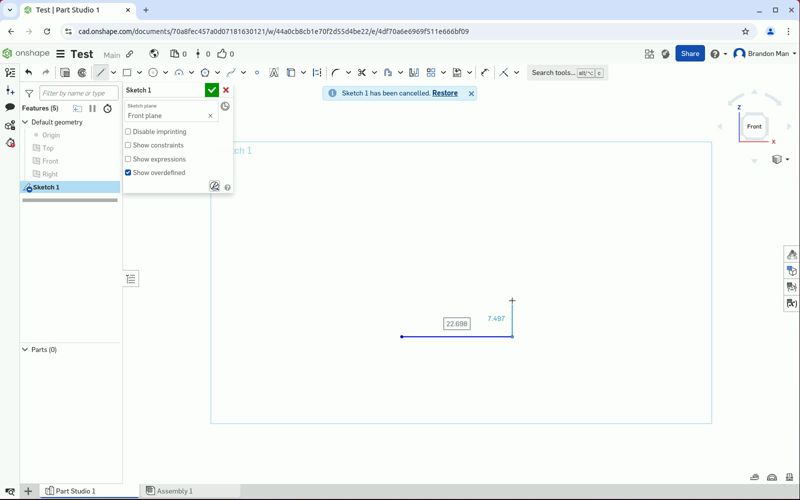
key_up(shift)
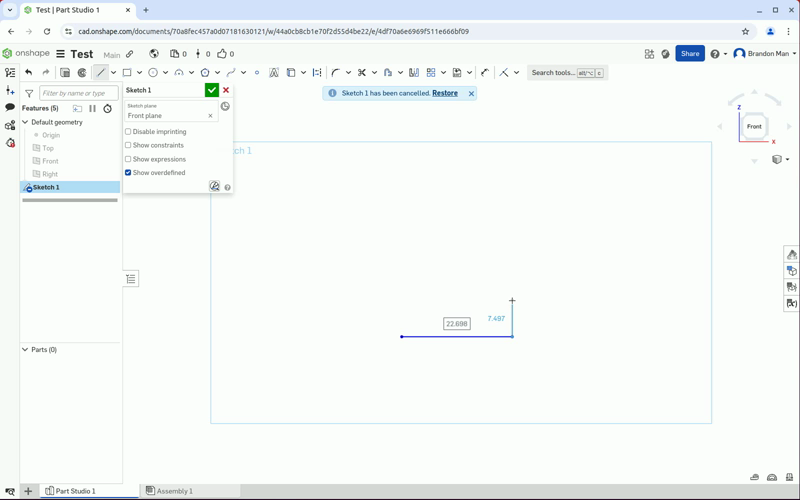
key_down(shift)
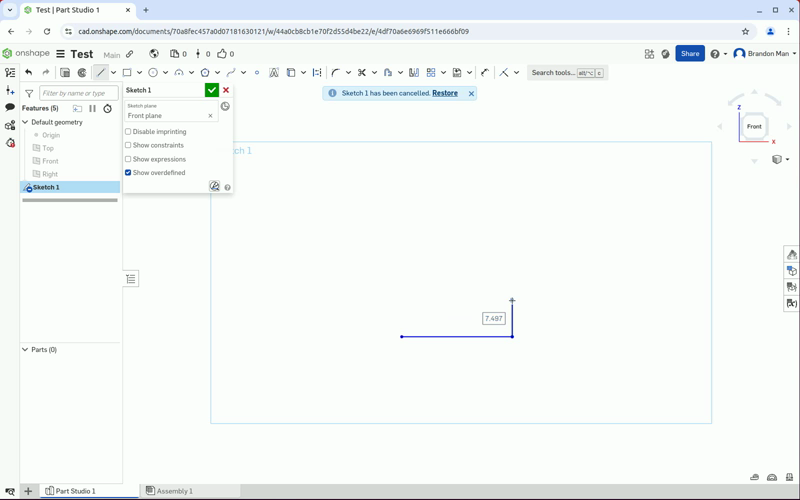
mouse_move(542, 300)
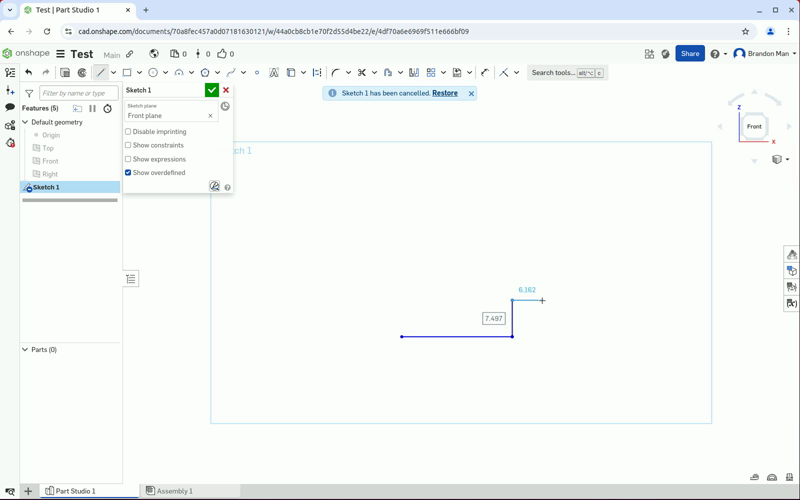
mouse_move(475, 300)
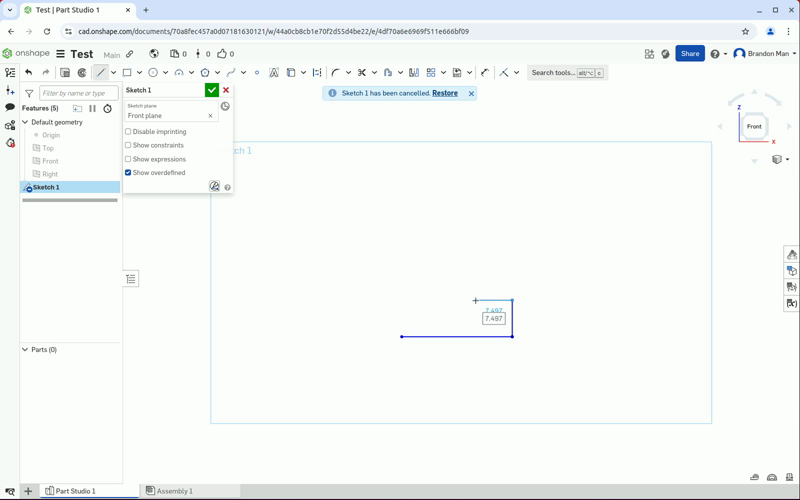
click(475, 300)
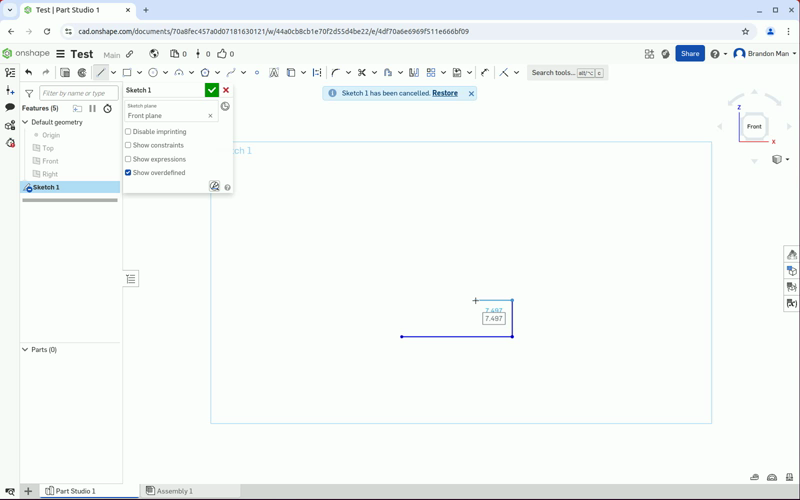
key_up(shift)
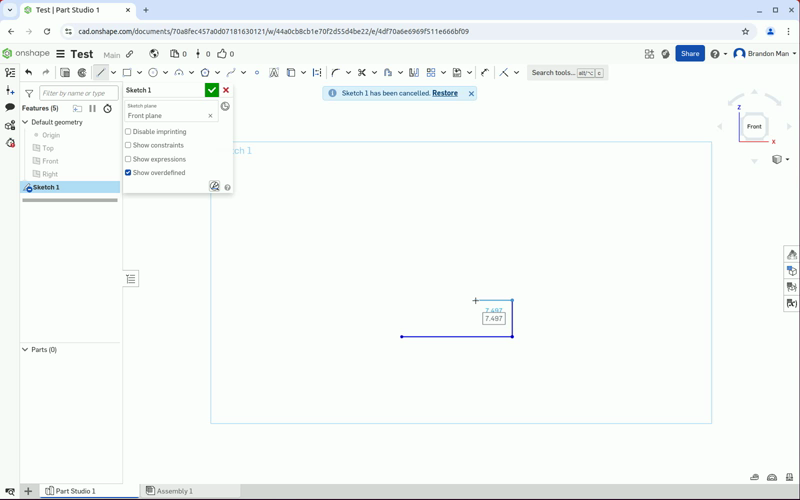
key_down(shift)
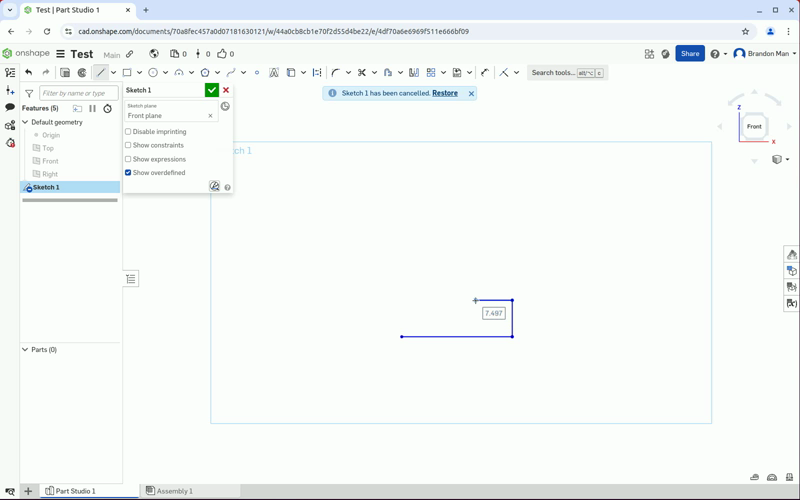
mouse_move(475, 207)
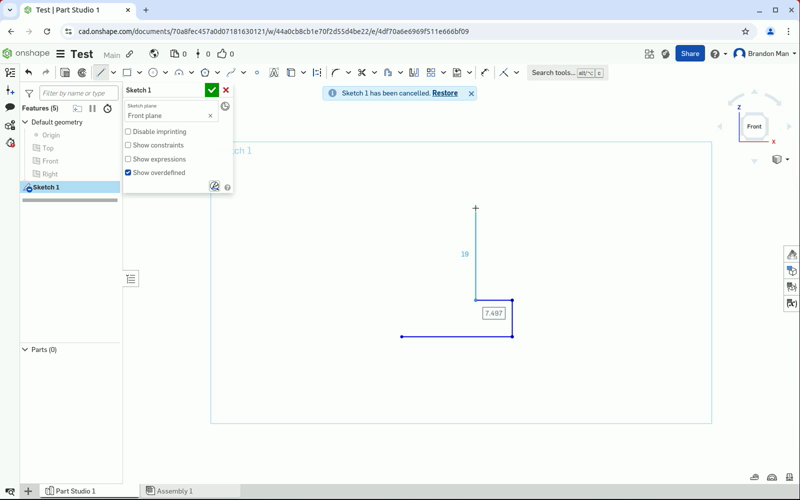
click(475, 207)
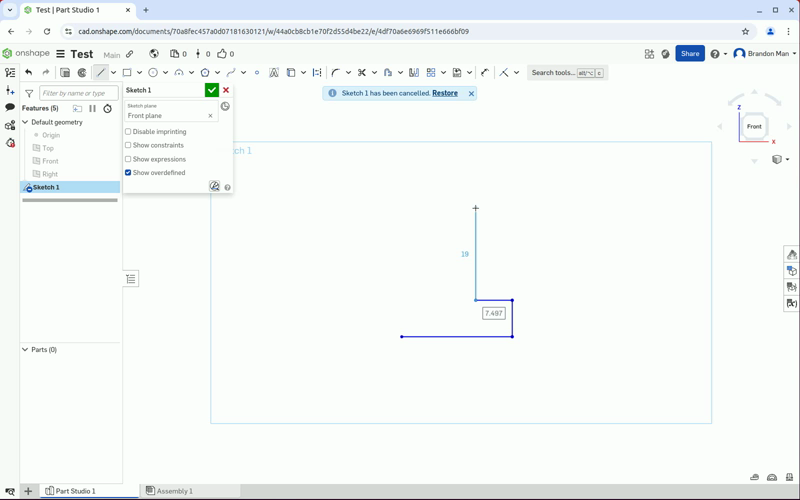
key_up(shift)
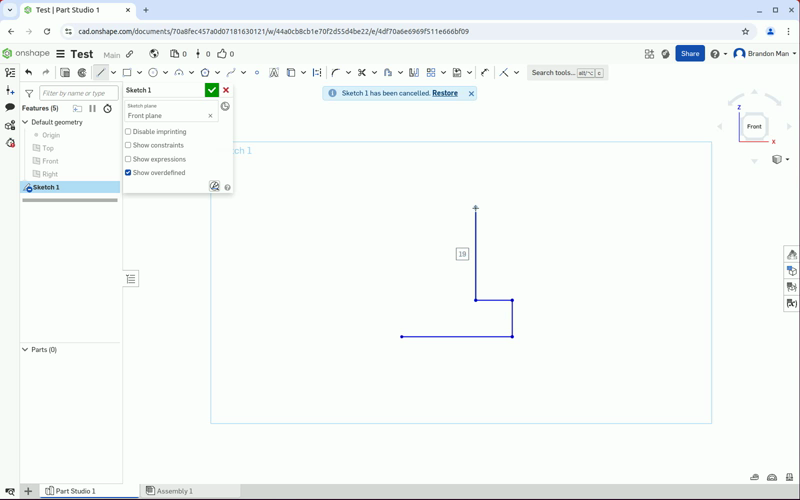
key_down(shift)
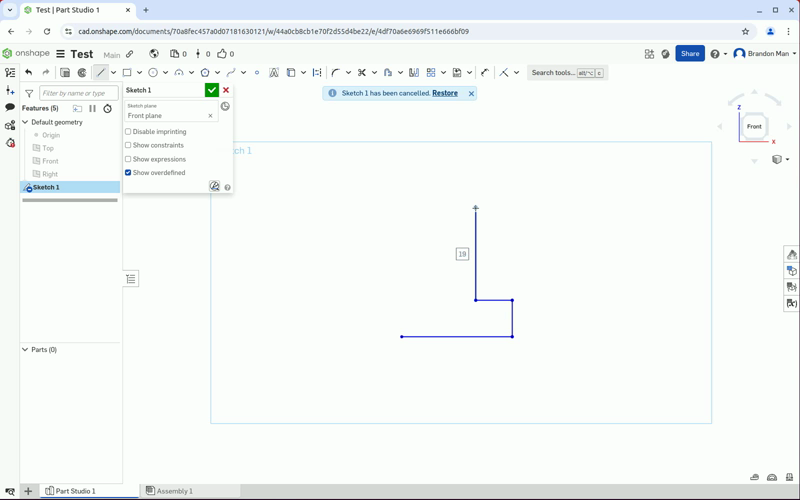
mouse_move(505, 207)
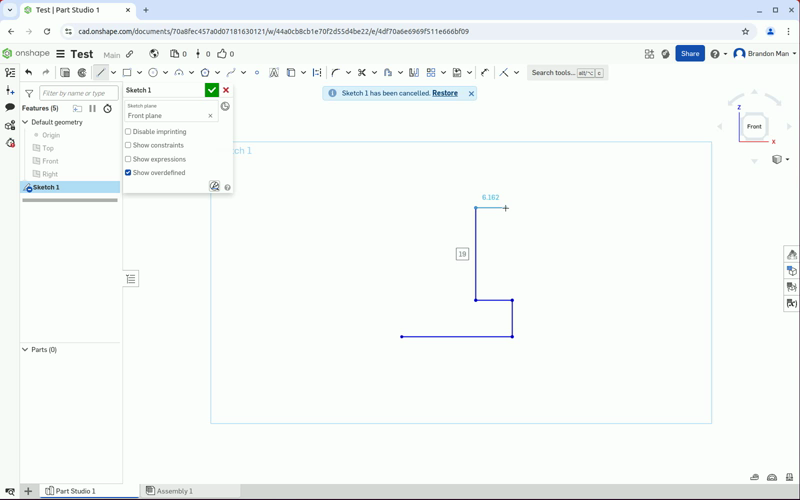
mouse_move(512, 207)
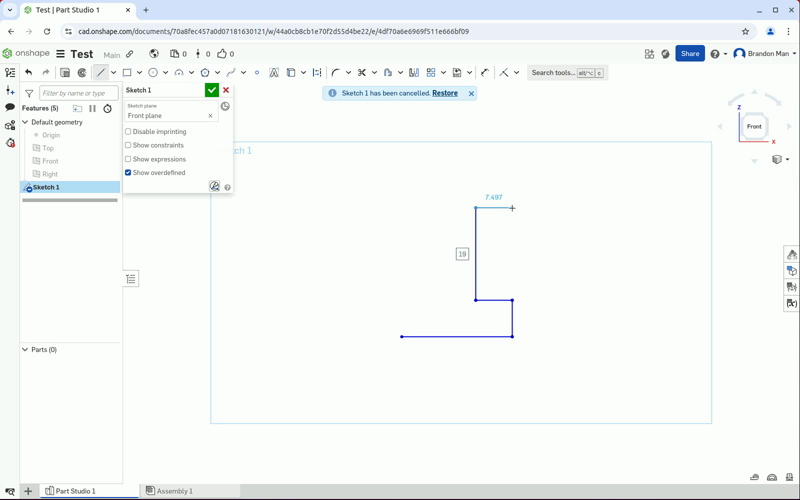
click(512, 207)
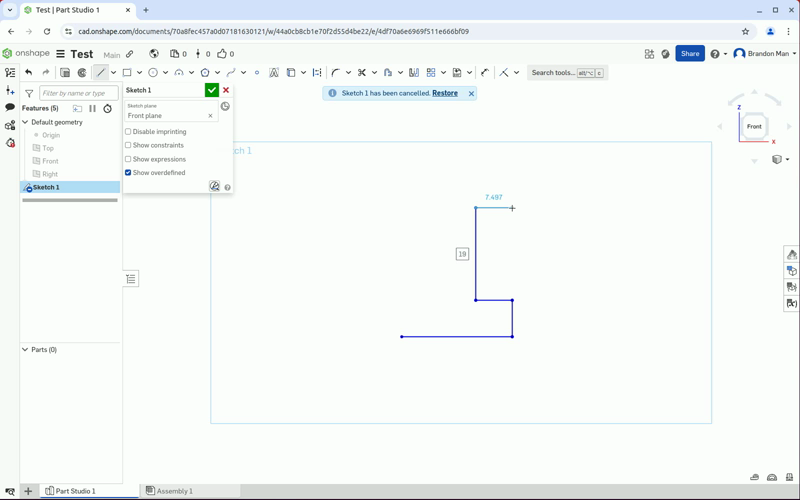
key_up(shift)
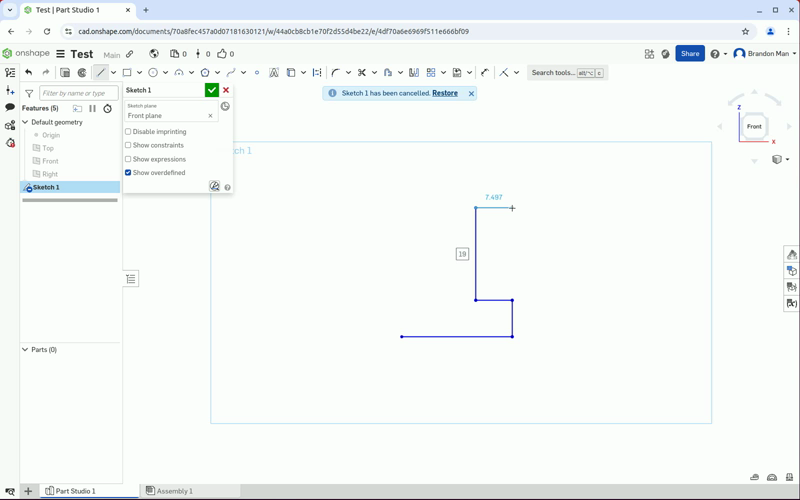
key_down(shift)
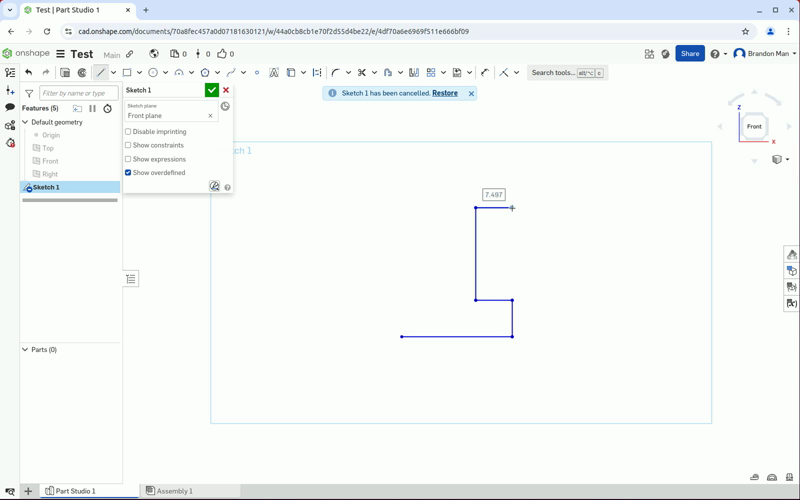
mouse_move(542, 207)
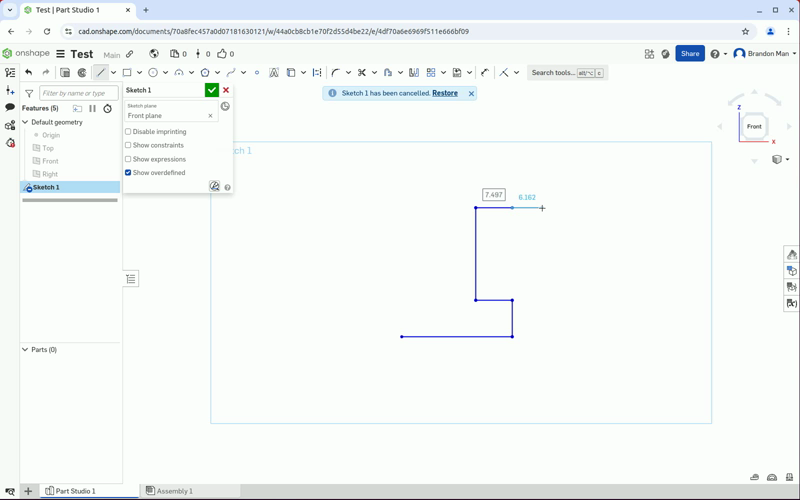
mouse_move(512, 170)
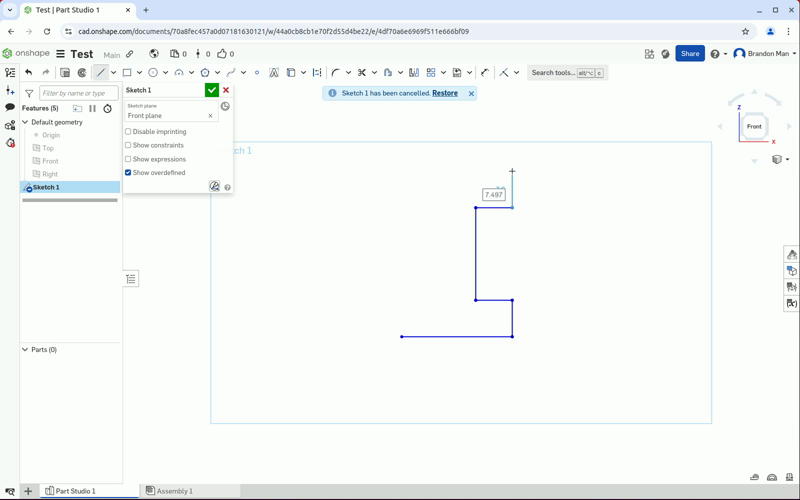
click(512, 170)
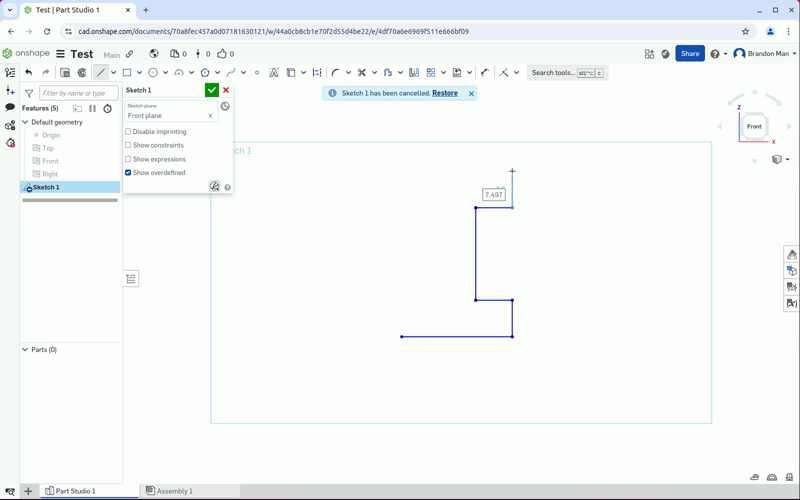
key_up(shift)
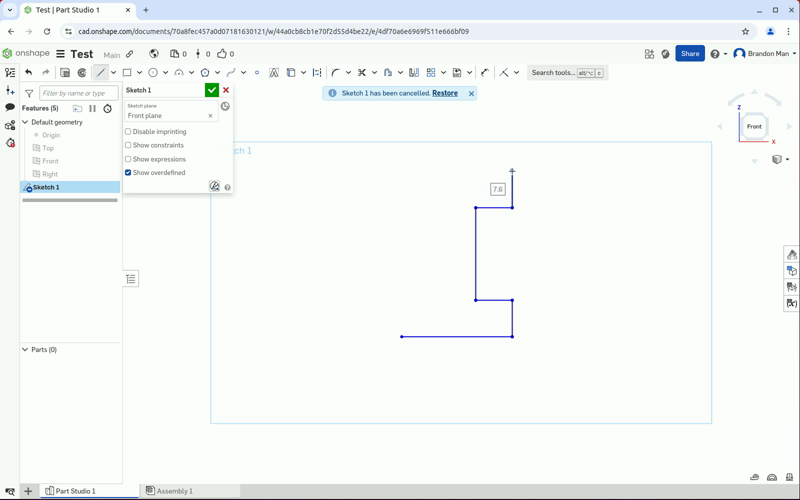
key_down(shift)
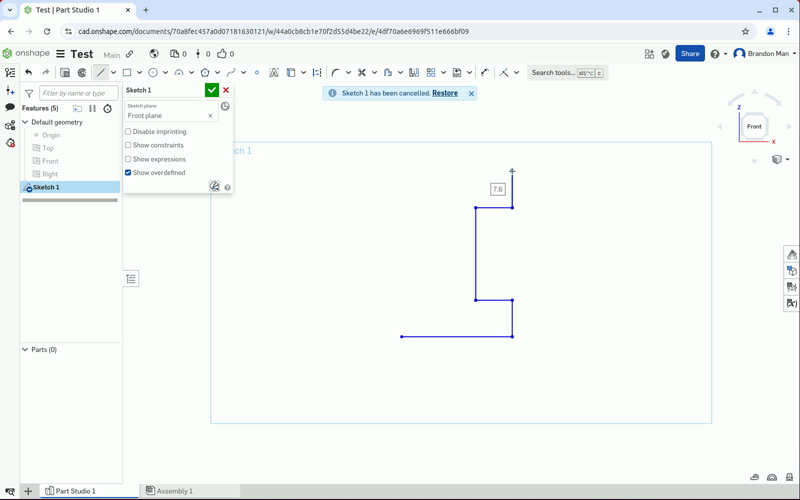
mouse_move(401, 170)
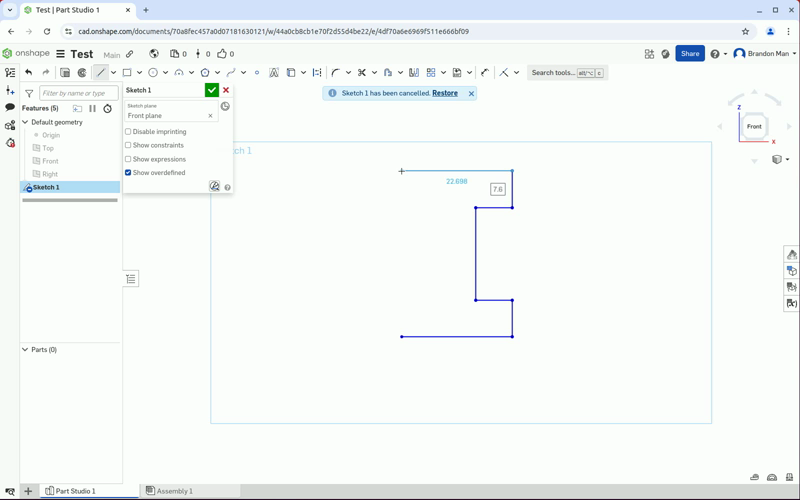
click(401, 170)
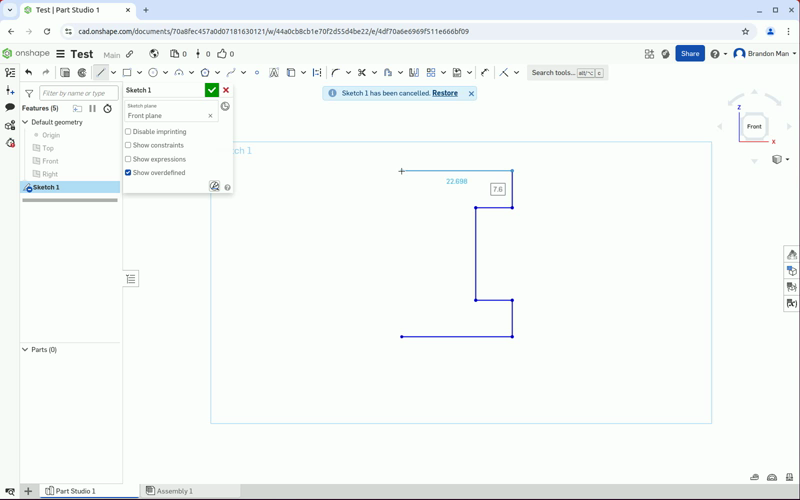
key_up(shift)
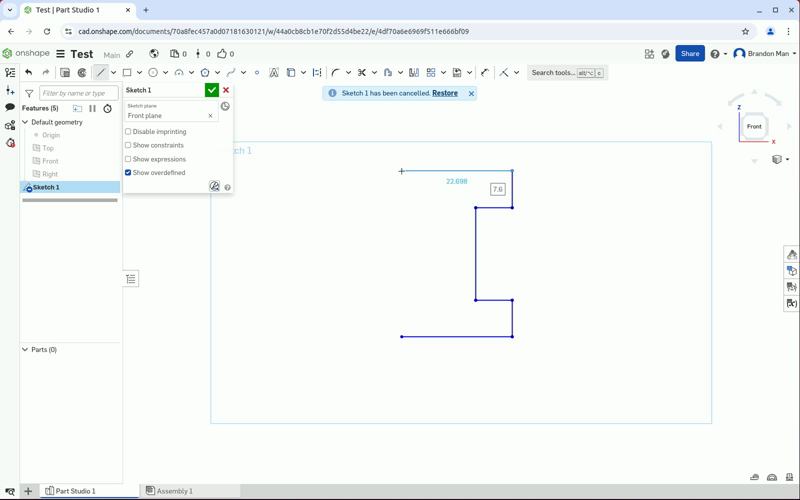
key_down(shift)
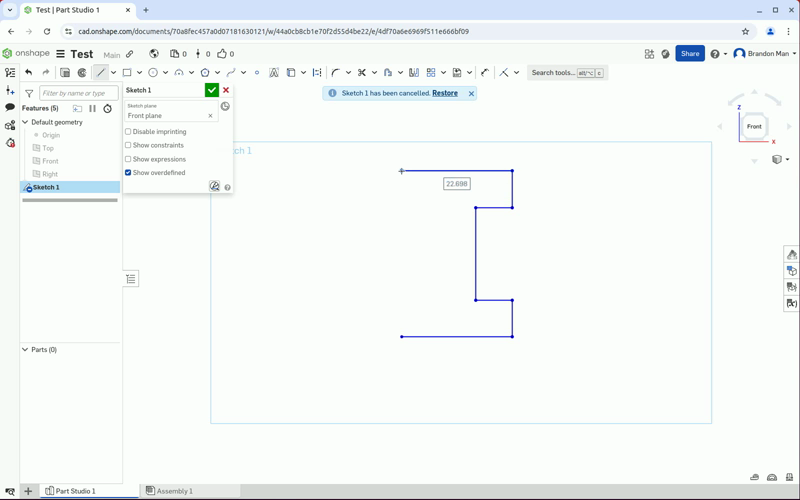
mouse_move(431, 170)
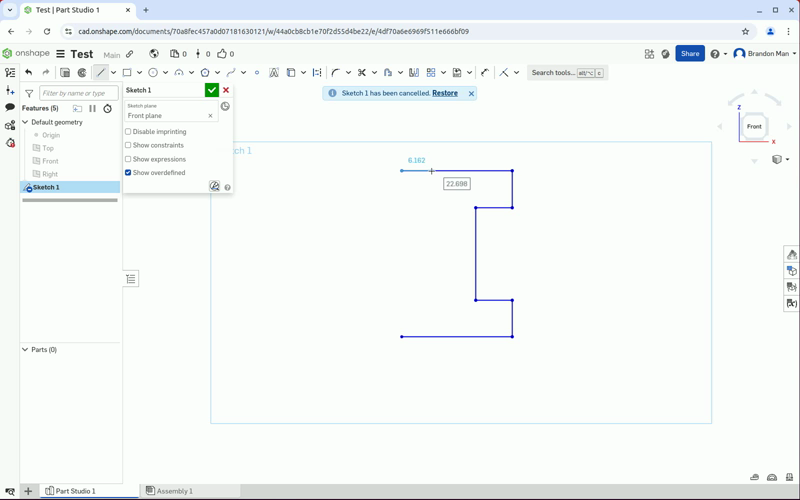
mouse_move(401, 207)
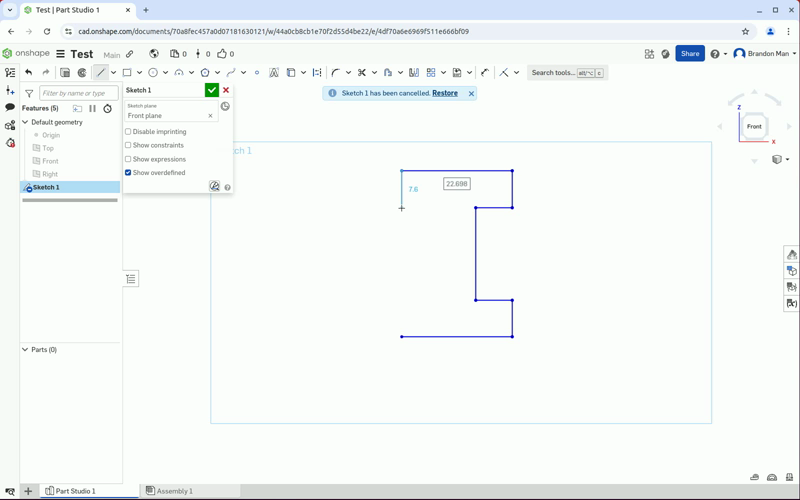
click(401, 207)
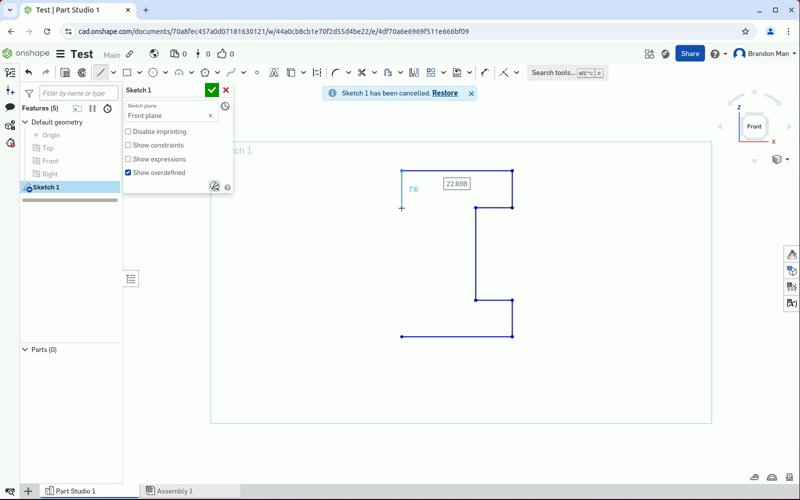
key_up(shift)
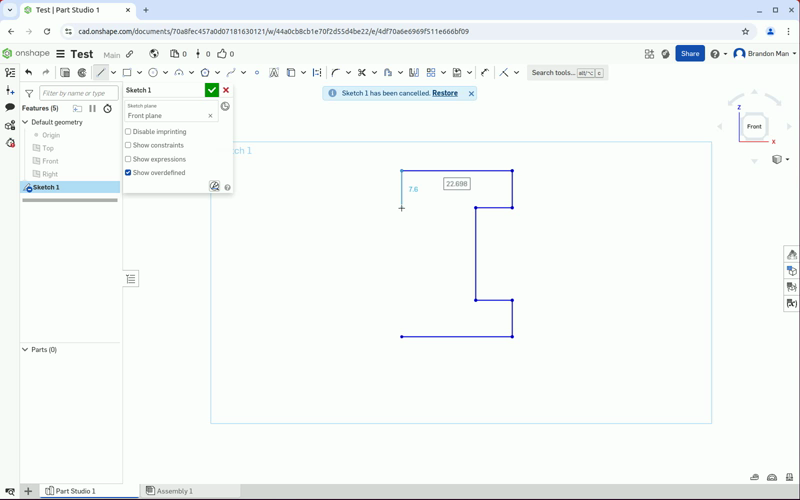
key_down(shift)
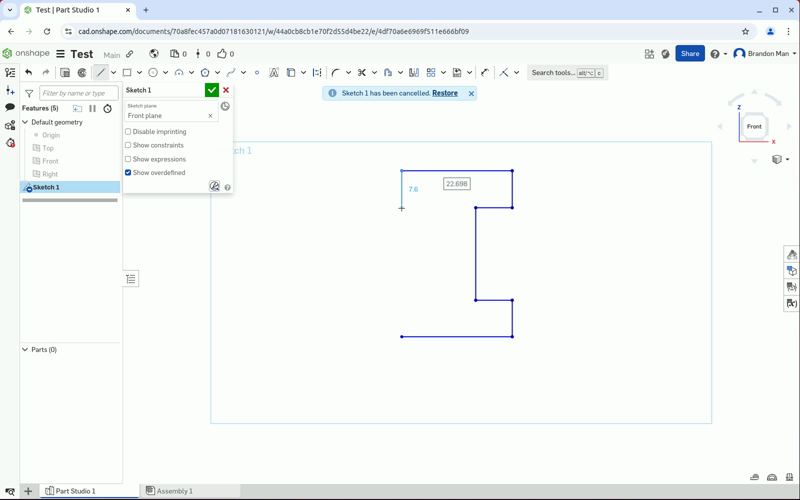
mouse_move(431, 207)
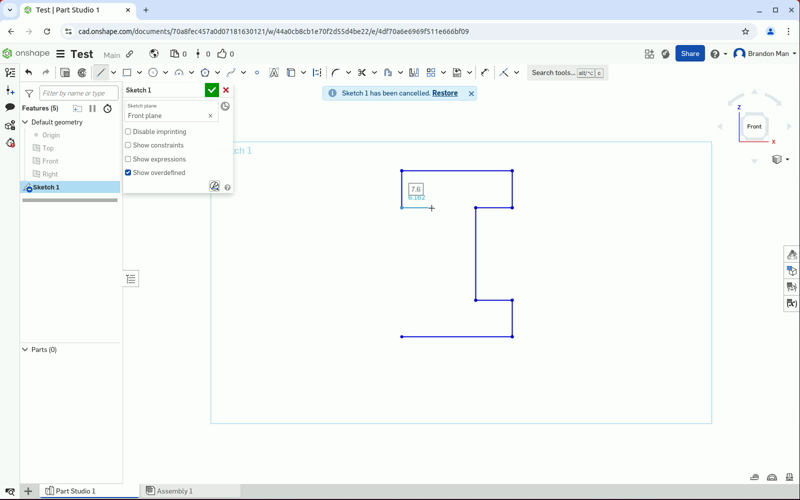
mouse_move(438, 207)
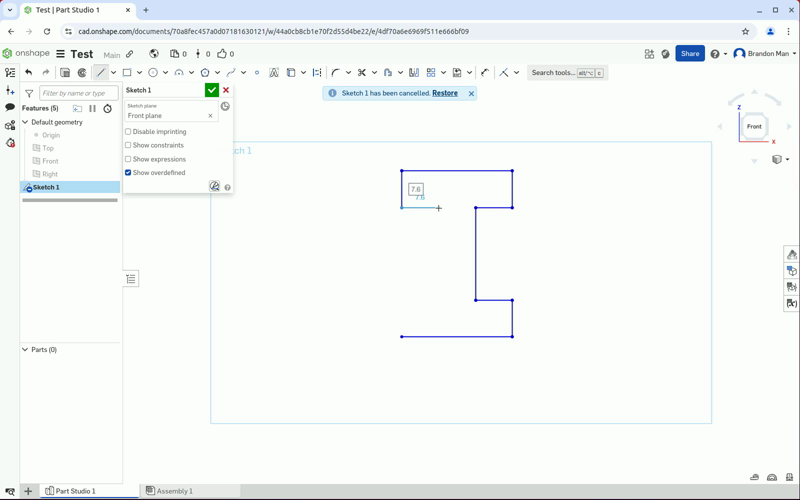
click(438, 207)
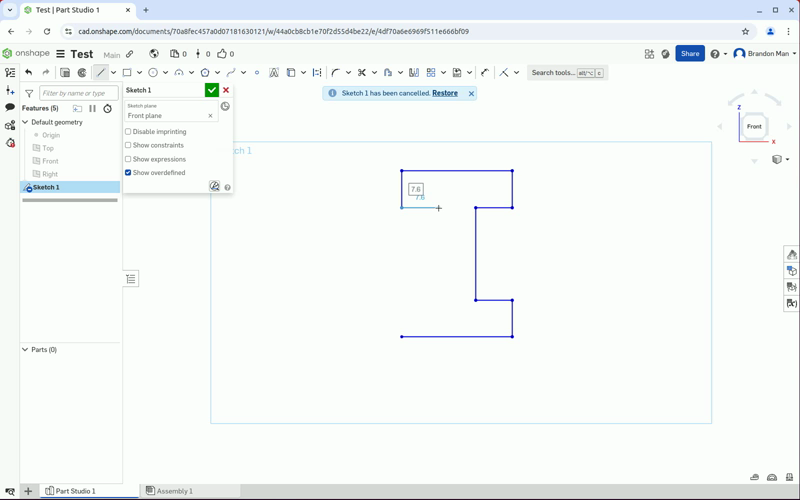
key_up(shift)
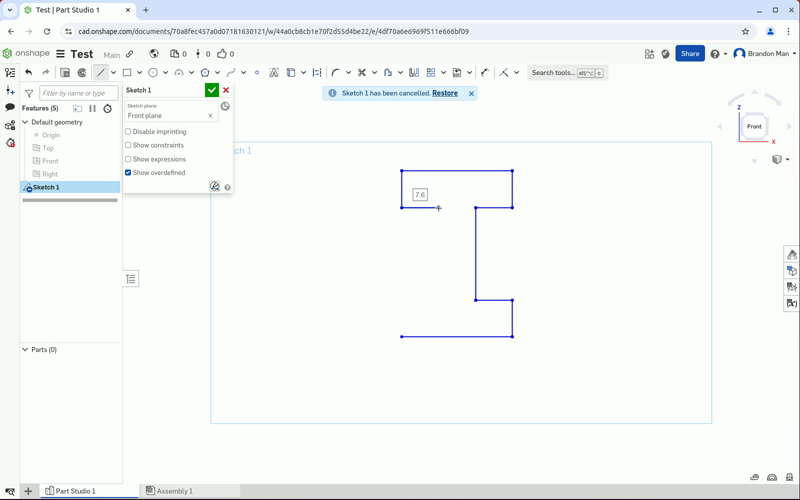
key_down(shift)
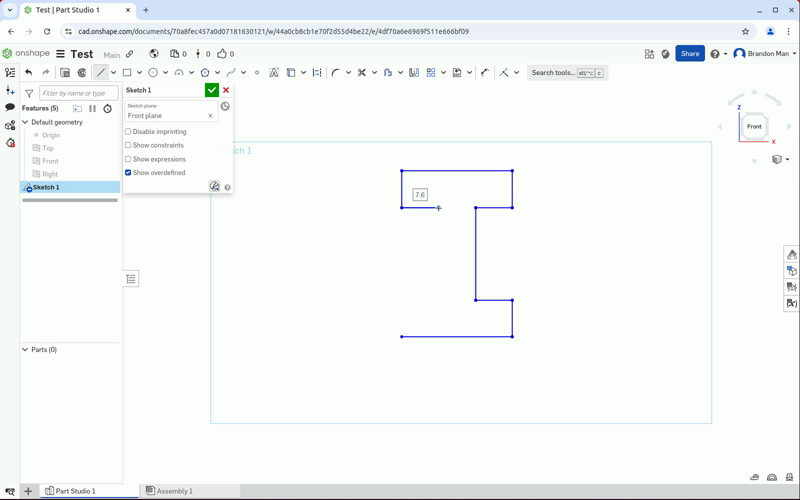
mouse_move(438, 300)
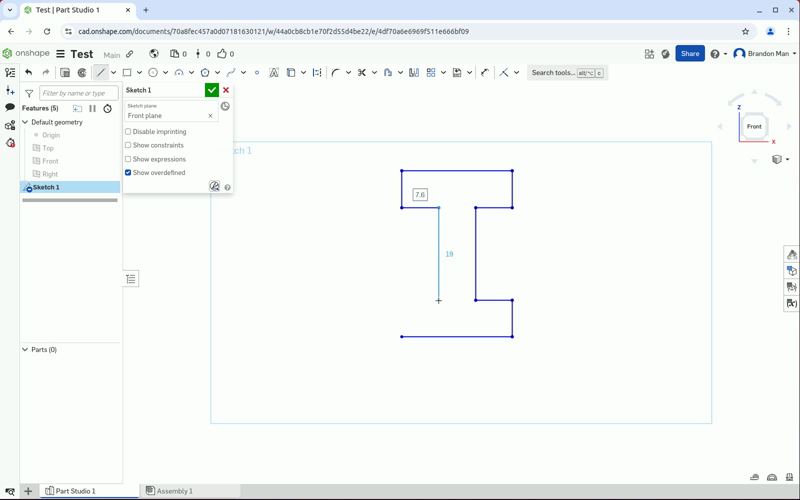
click(438, 300)
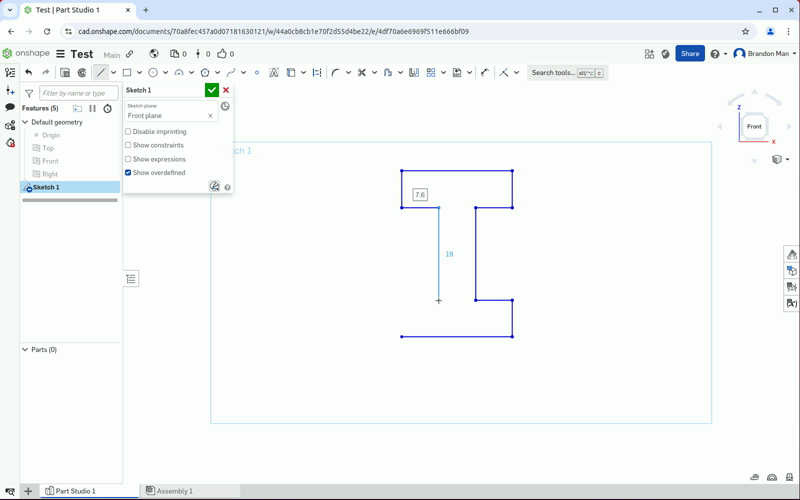
key_up(shift)
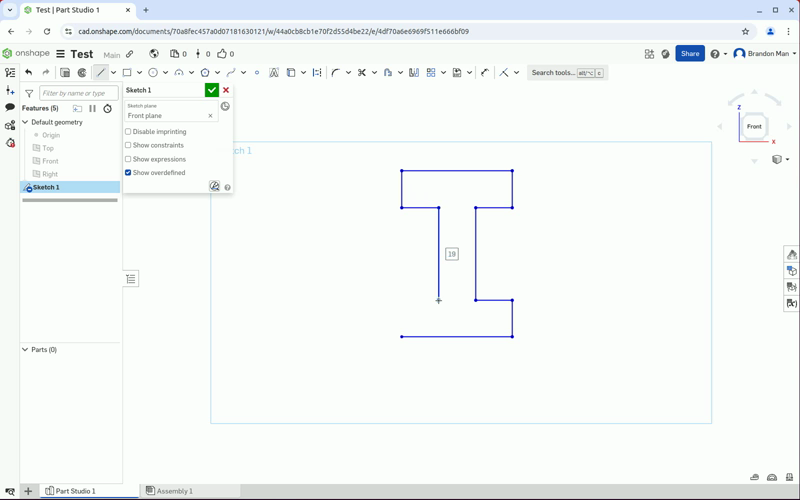
key_down(shift)
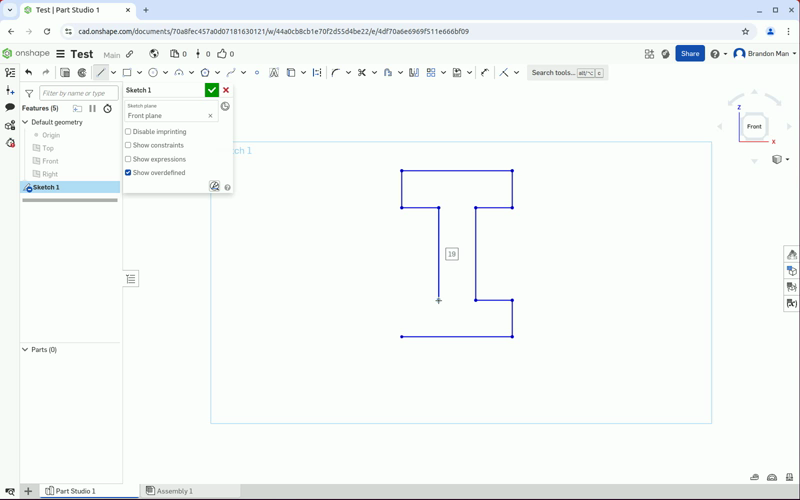
mouse_move(468, 300)
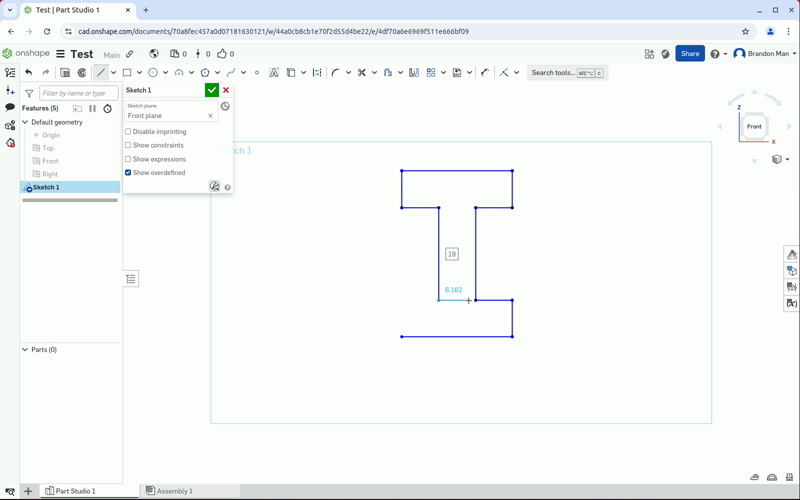
mouse_move(401, 300)
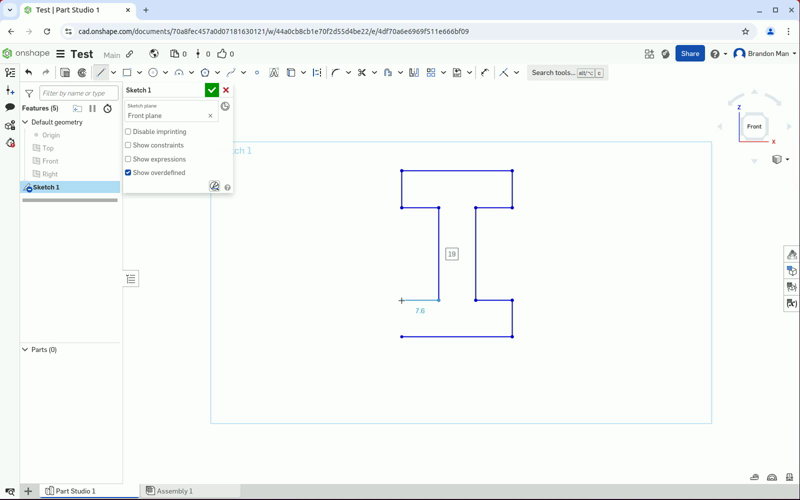
click(401, 300)
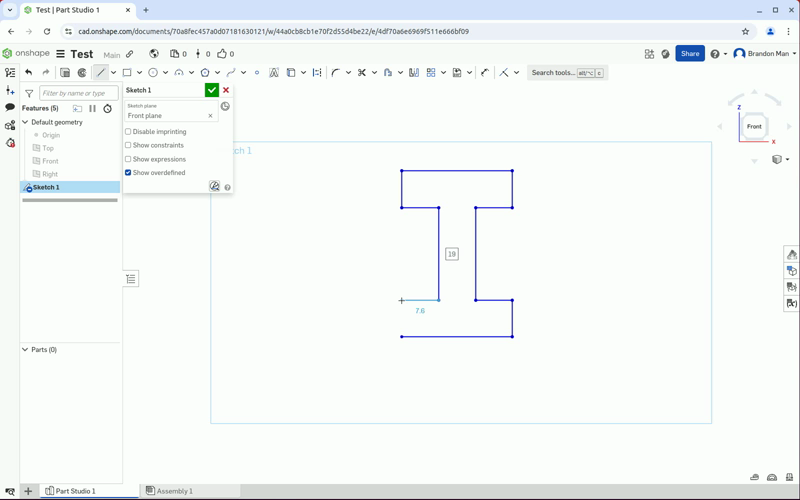
key_up(shift)
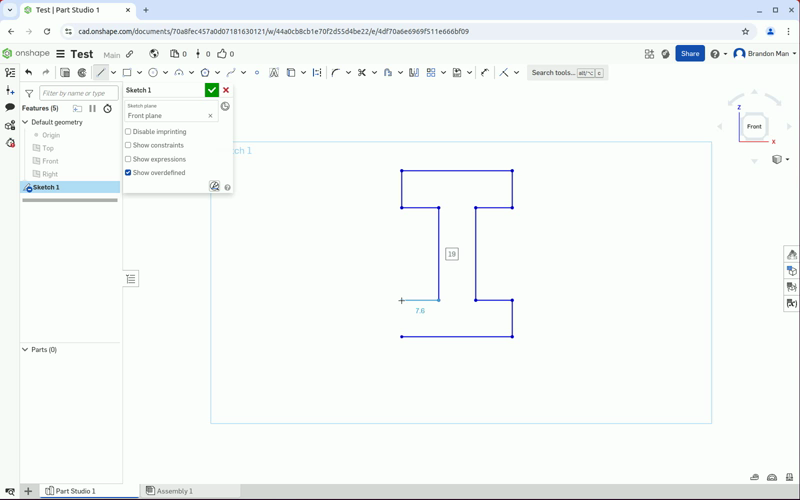
mouse_move(431, 300)
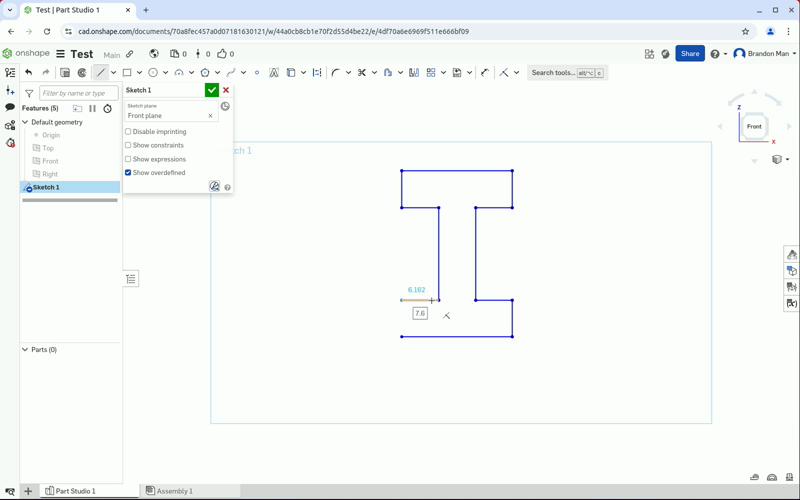
key_down(shift)
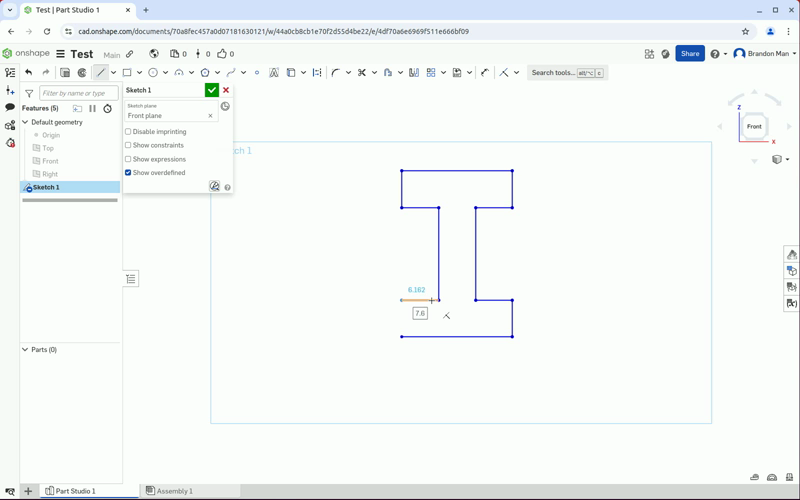
mouse_move(401, 336)
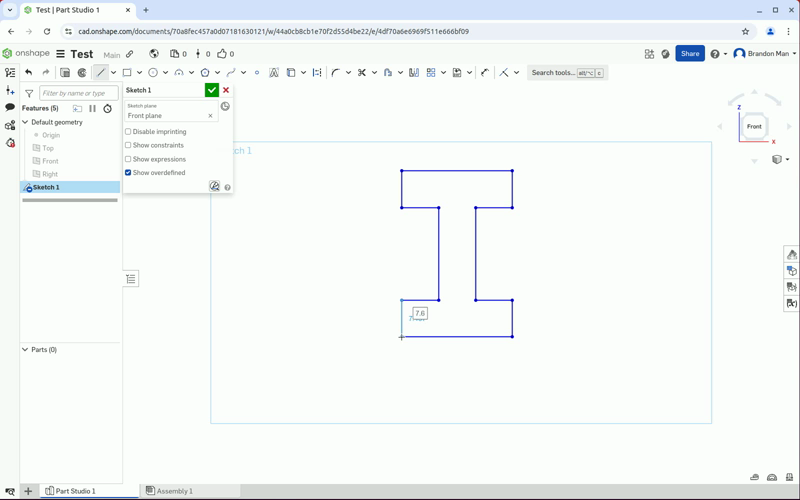
key_up(shift)
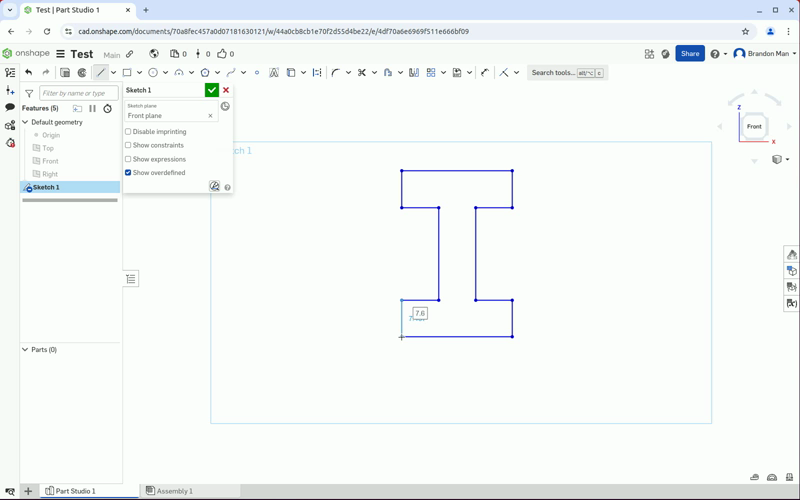
click(401, 336)
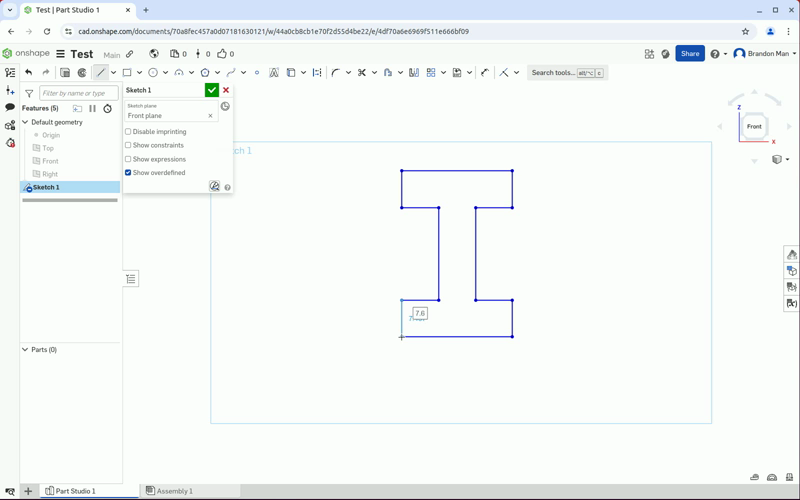
key(esc)
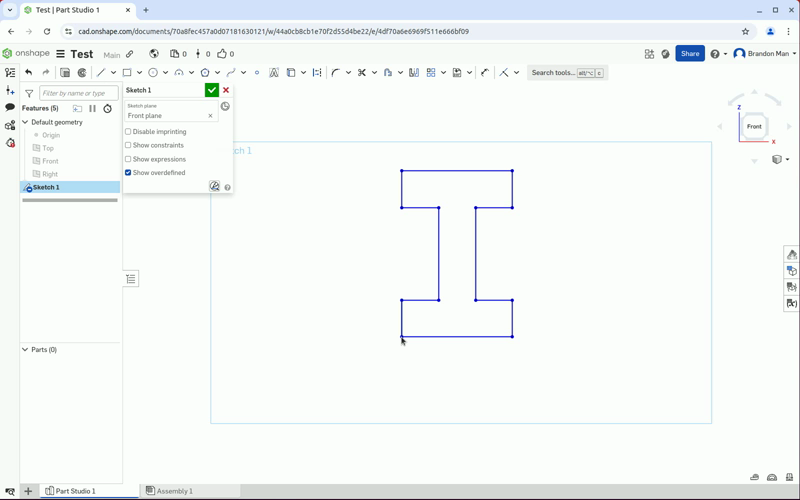
mouse_move(460, 278)
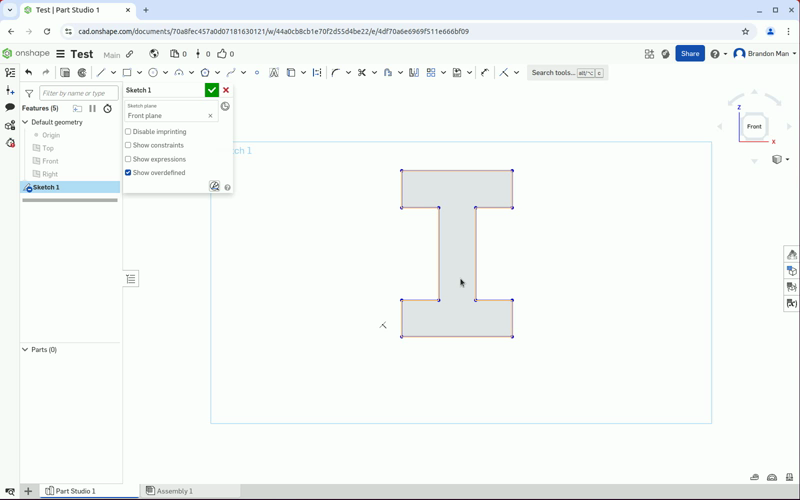
click(460, 278)
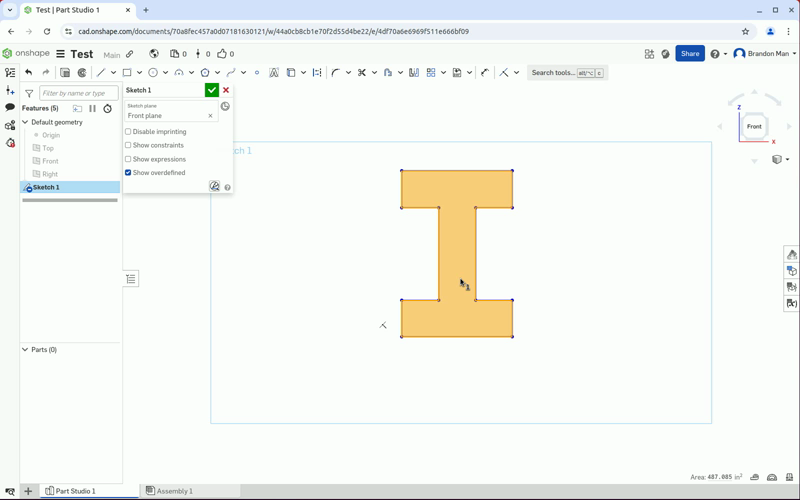
mouse_move(73, 352)
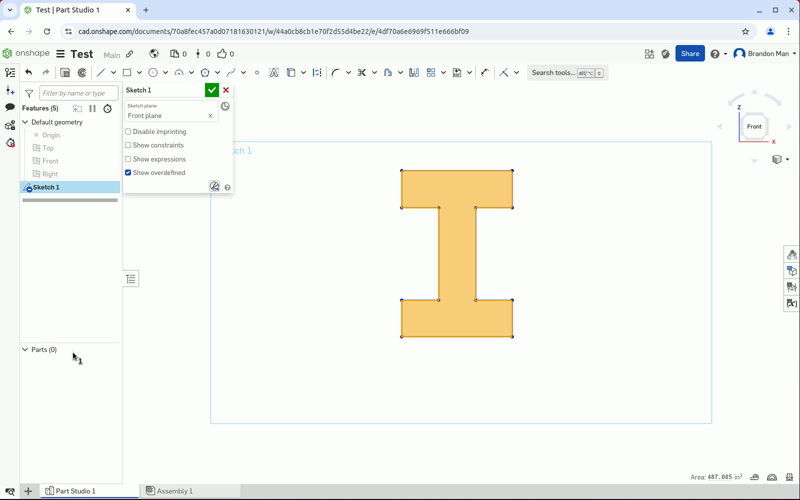
key(shift+y)
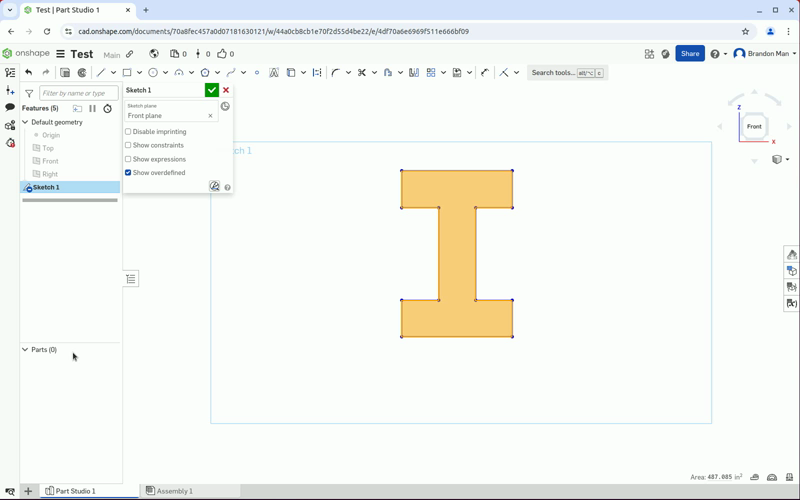
key(shift+e)
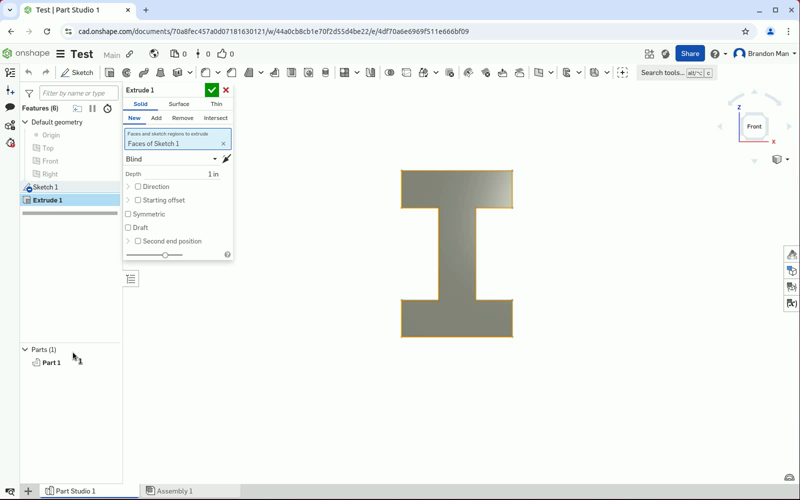
mouse_move(143, 106)
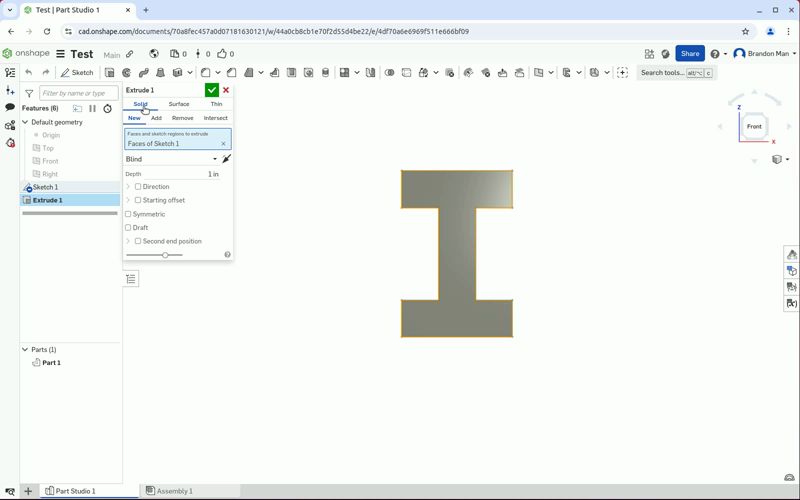
click(143, 106)
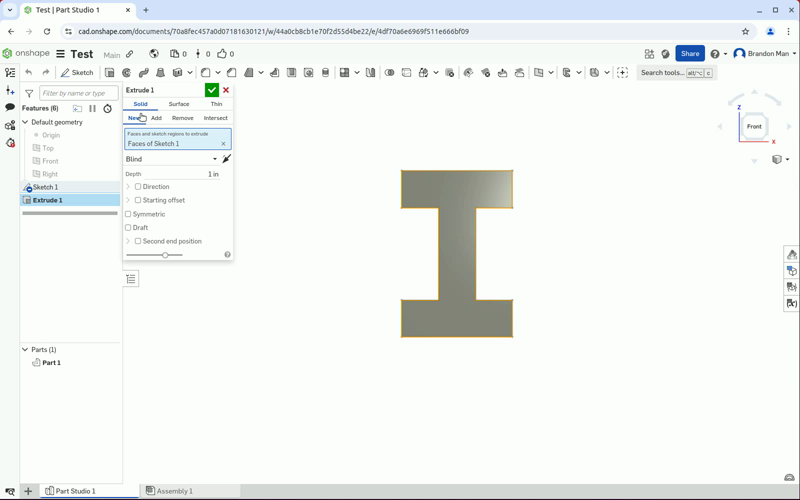
mouse_move(137, 120)
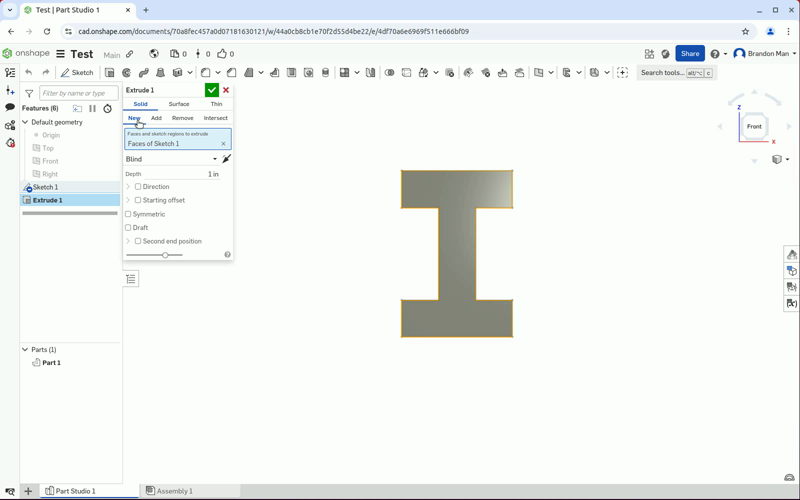
click(137, 120)
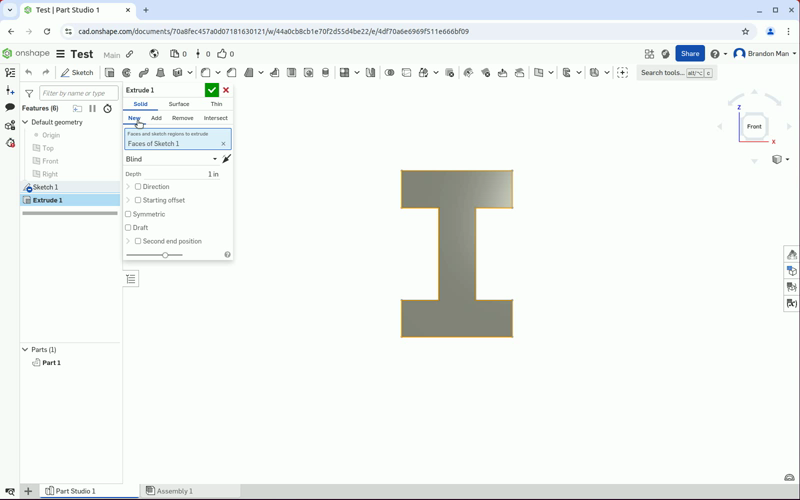
key(tab, 4)
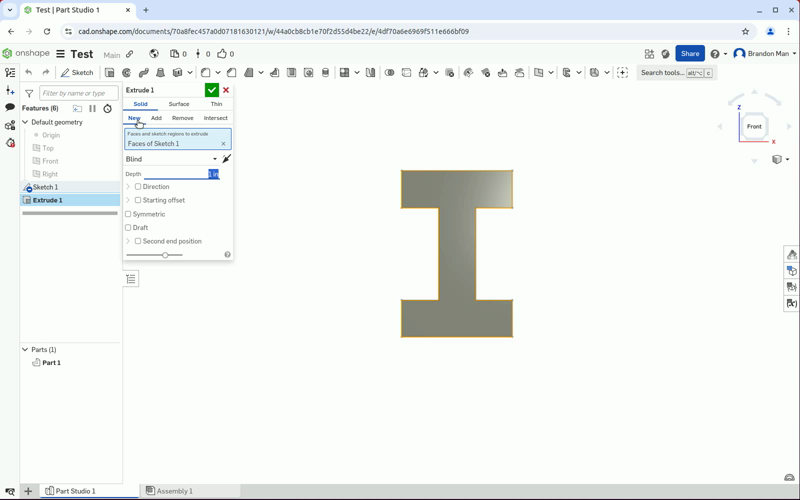
text(22.868)
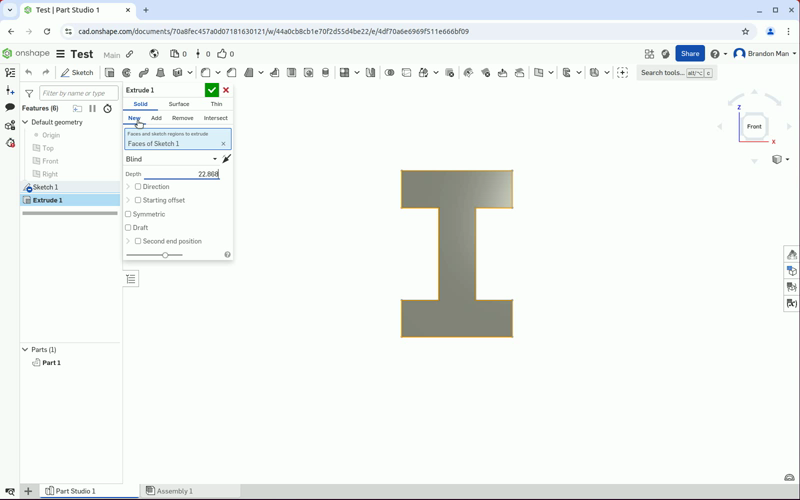
key(enter)
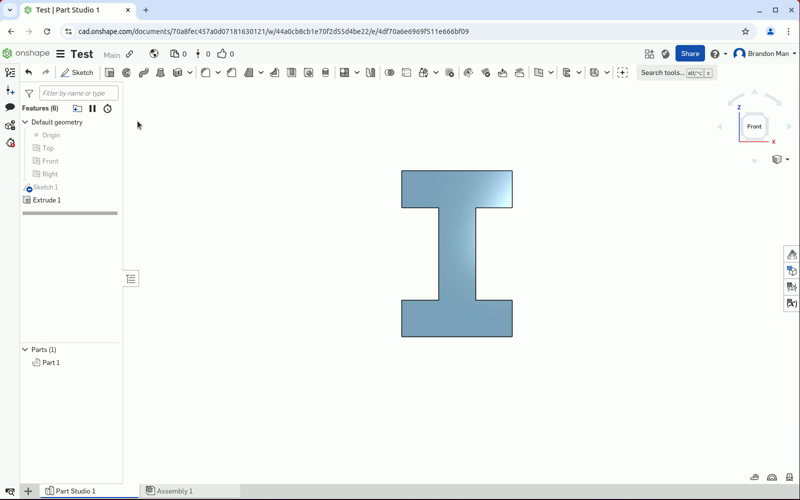
key(shift+h)
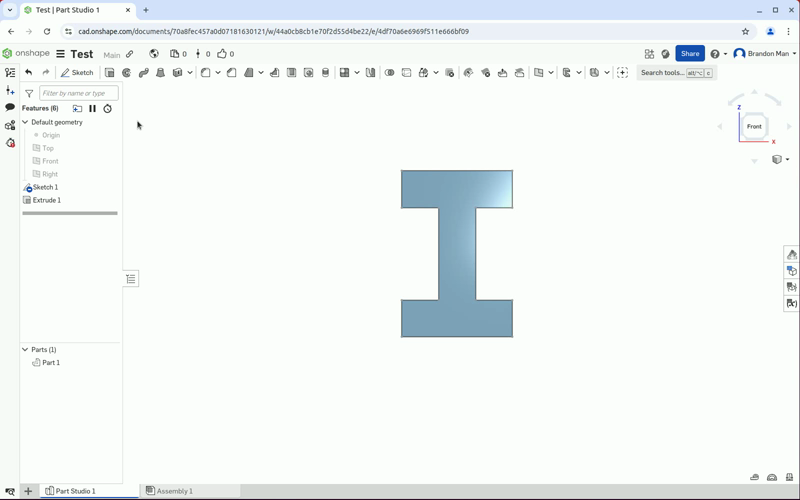
key(shift+h)
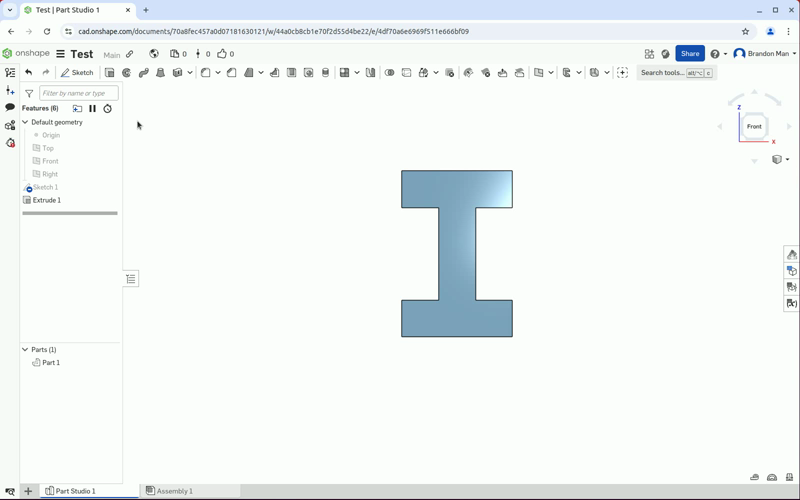
mouse_move(73, 189)
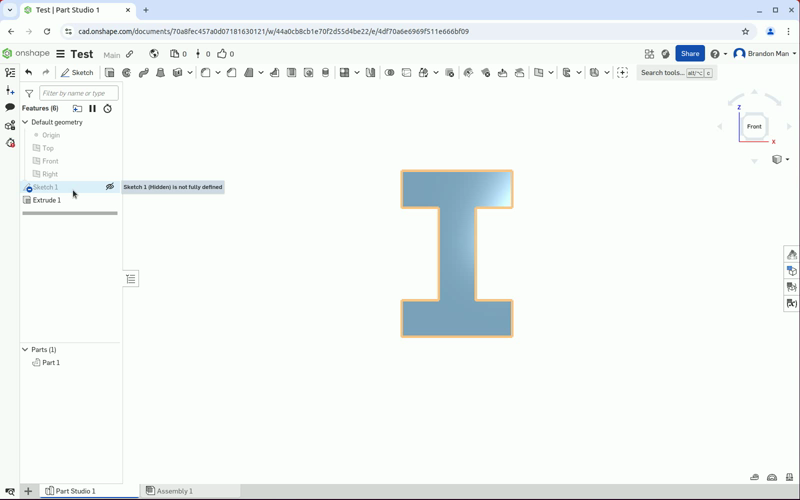
click(73, 189)
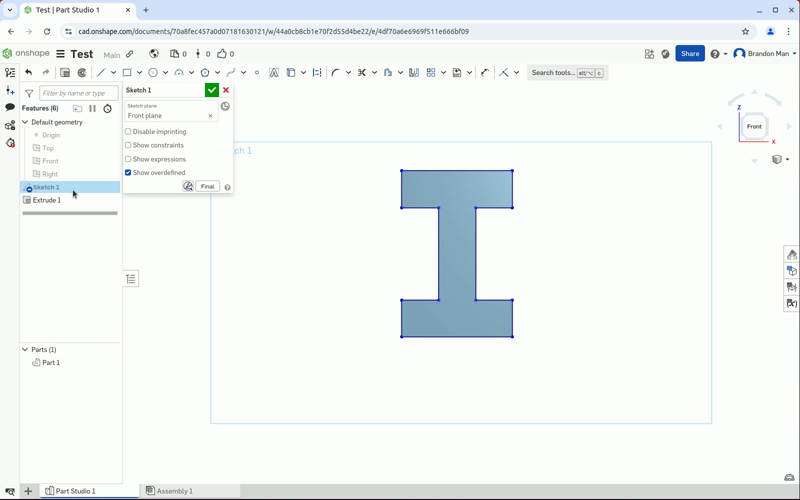
mouse_move(229, 92)
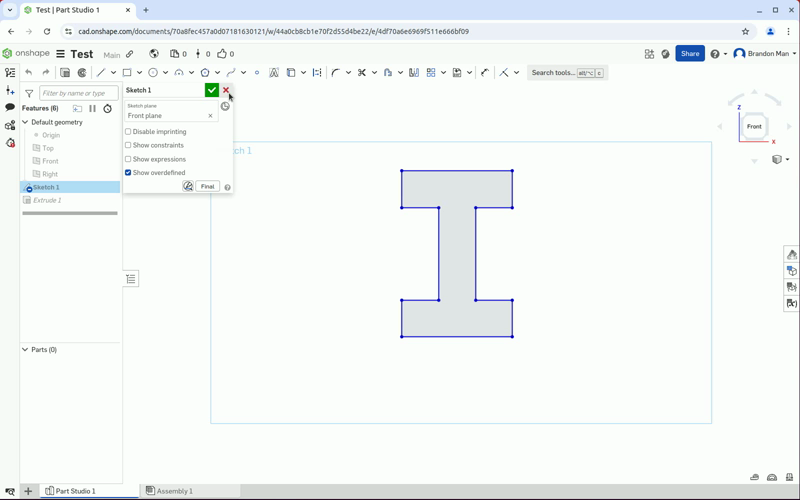
click(229, 92)
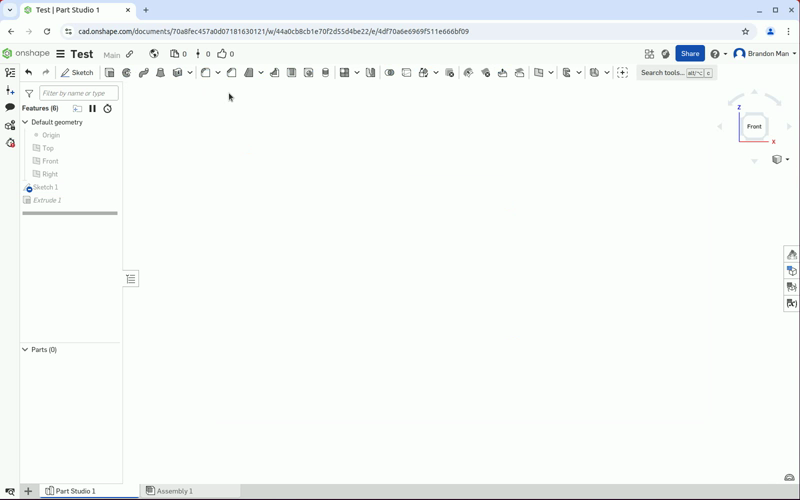
mouse_move(73, 352)
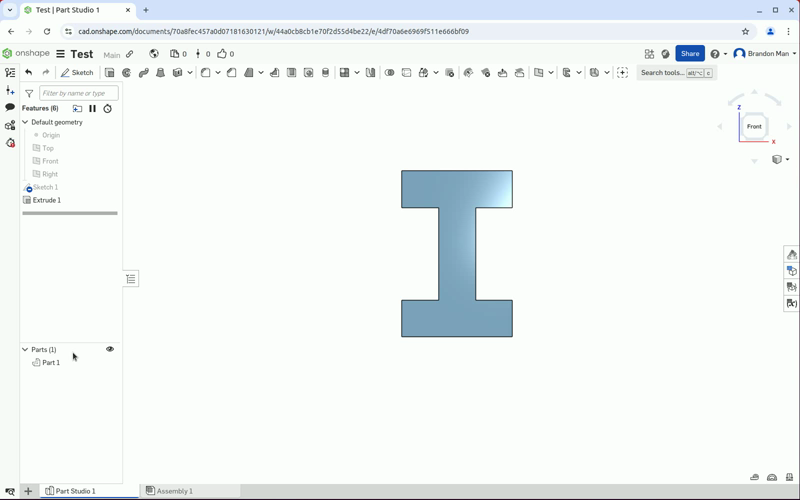
key(y)
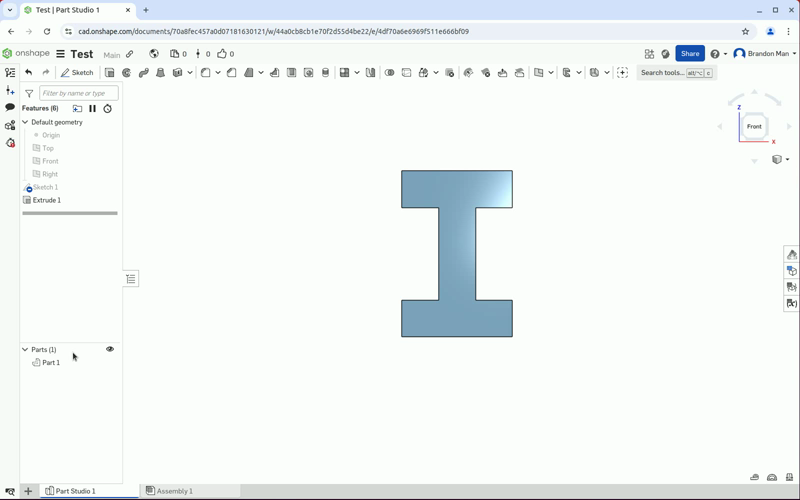
key(shift+p)
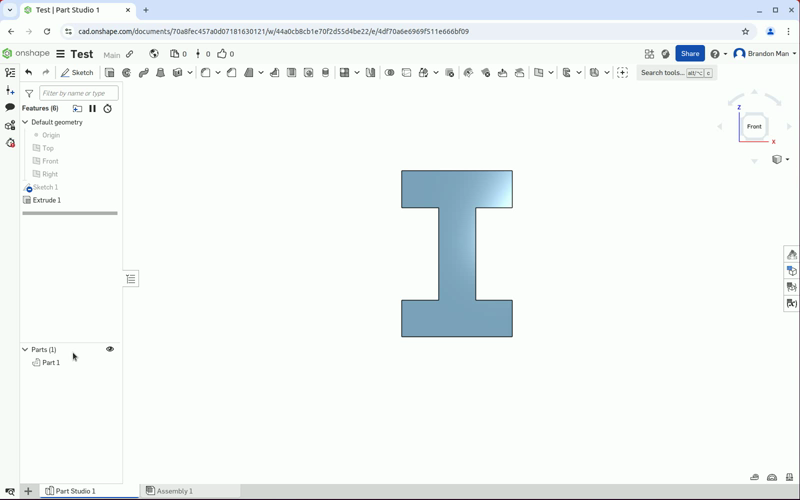
key(space)
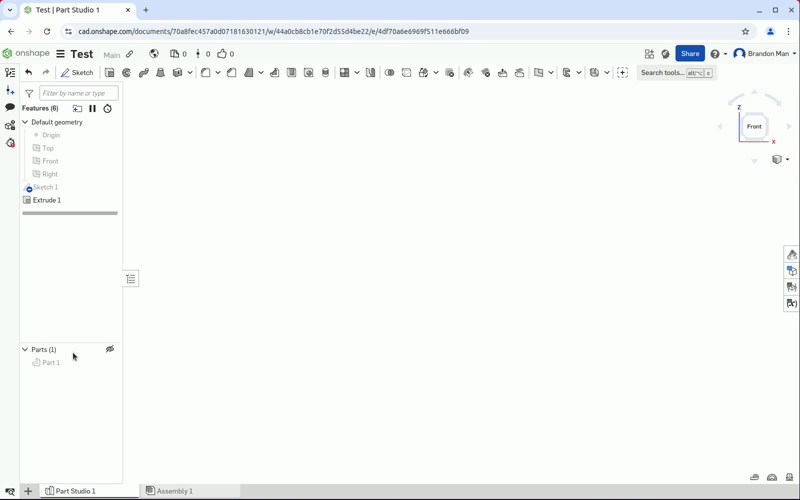
key_down(shift)
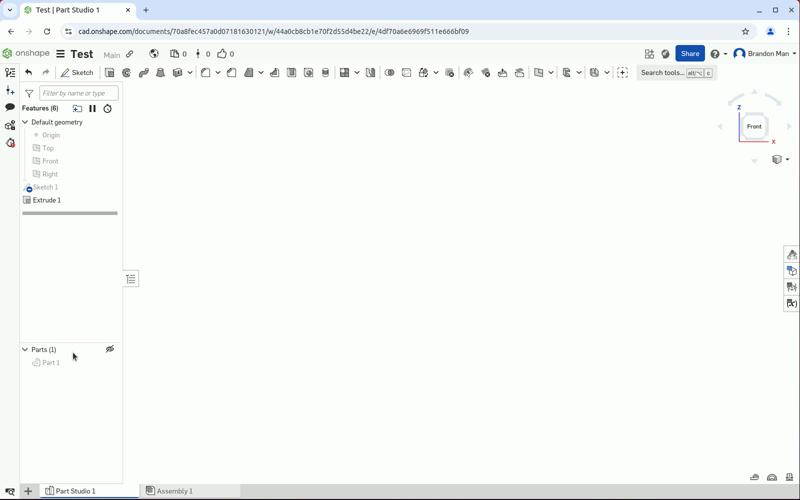
key(left)
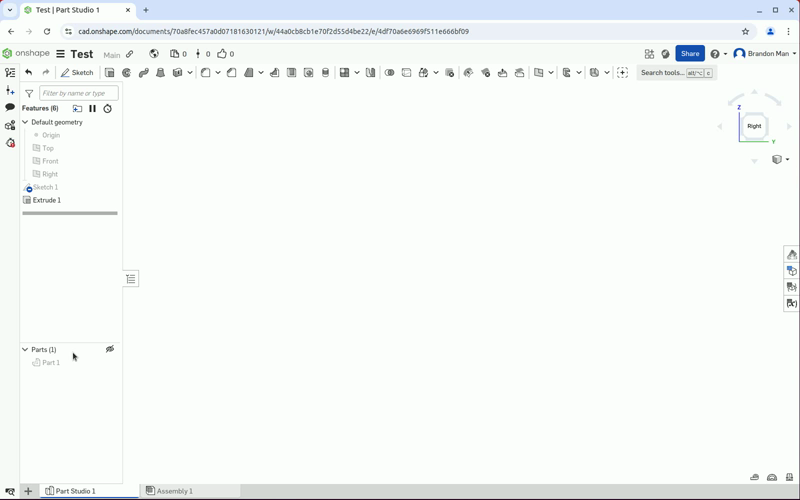
key_up(shift)
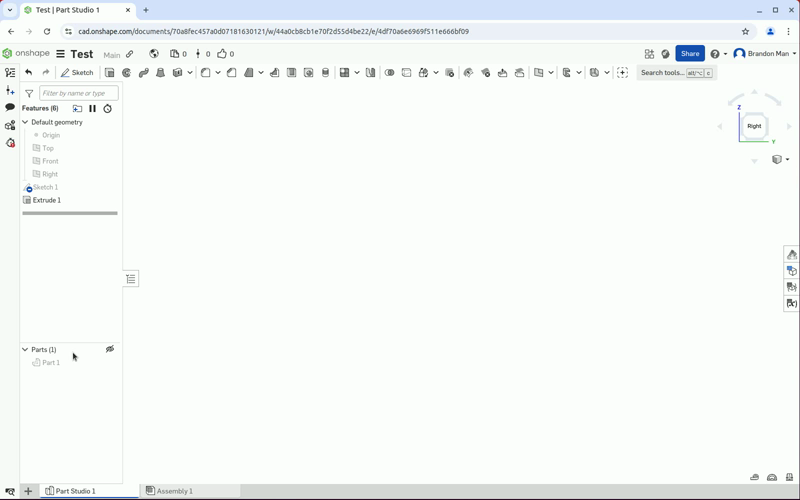
mouse_move(73, 352)
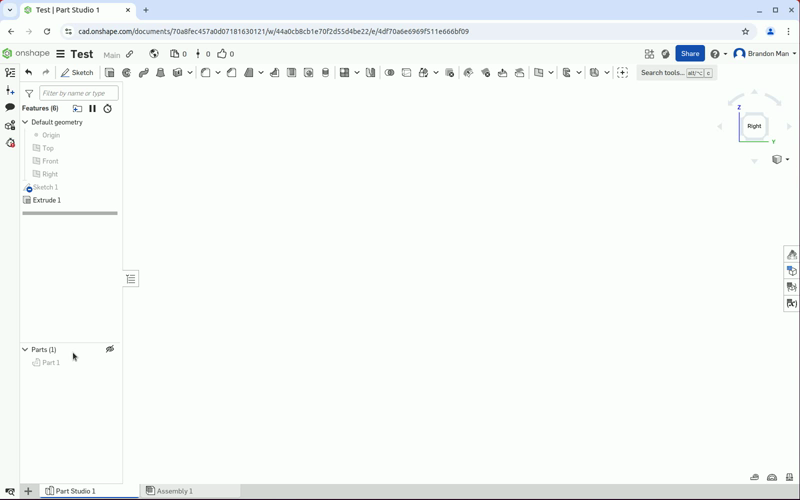
key(shift+y)
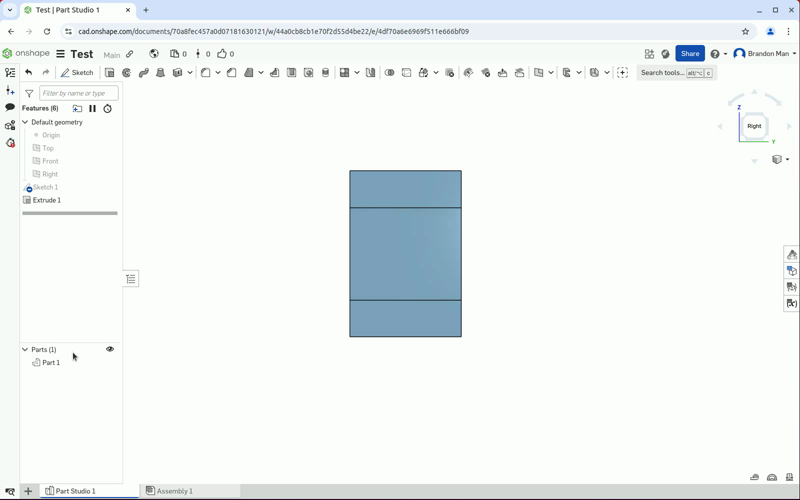
mouse_move(541, 75)
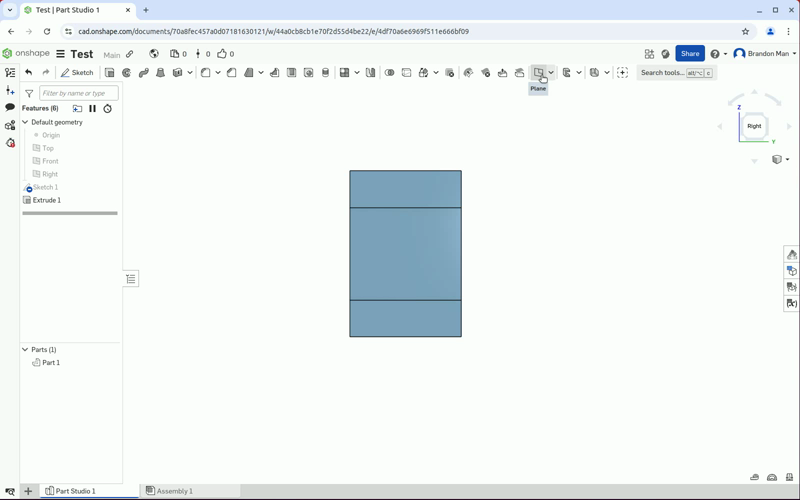
click(541, 75)
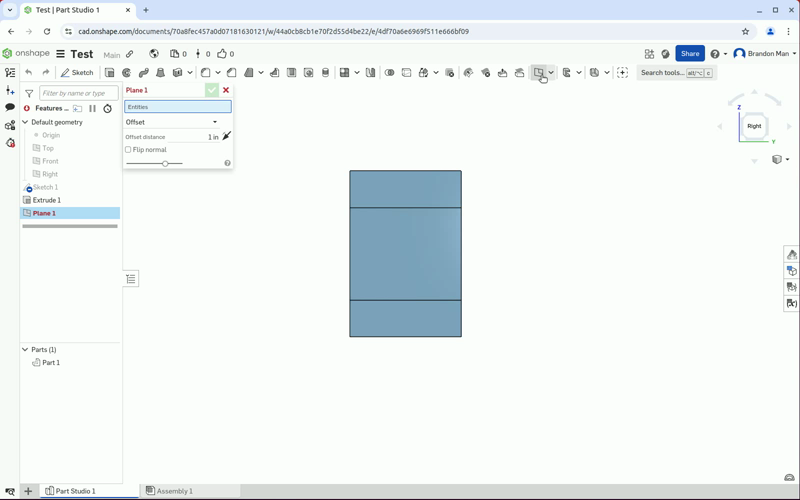
mouse_move(73, 176)
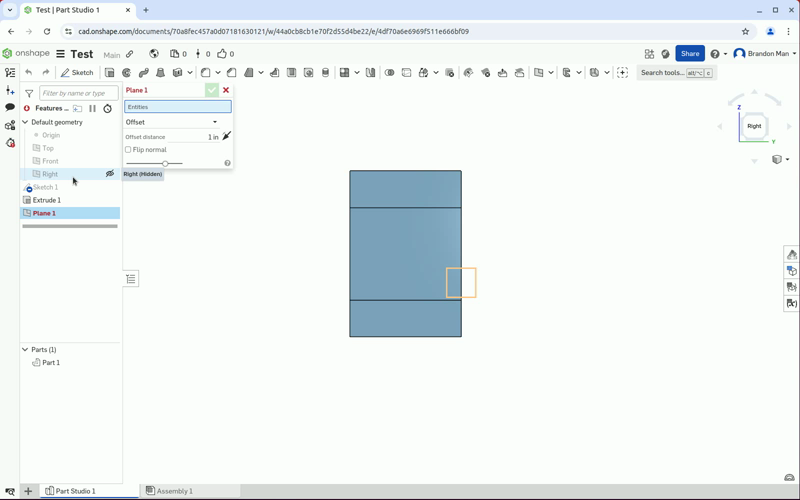
click(73, 176)
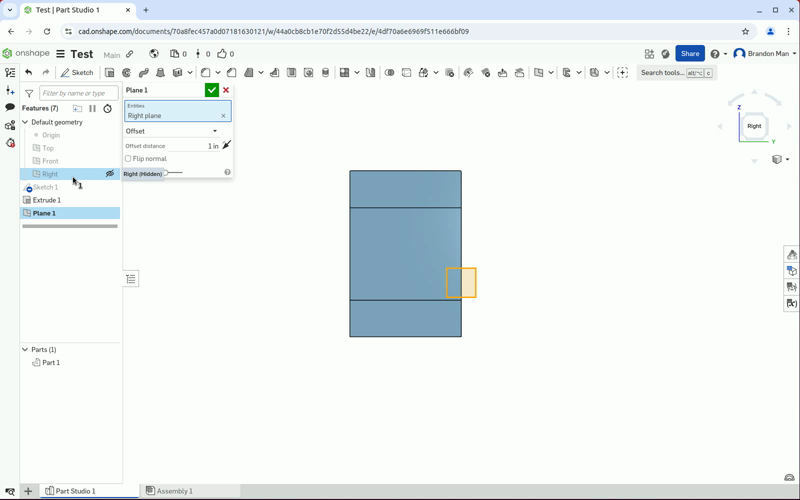
key(tab, 2)
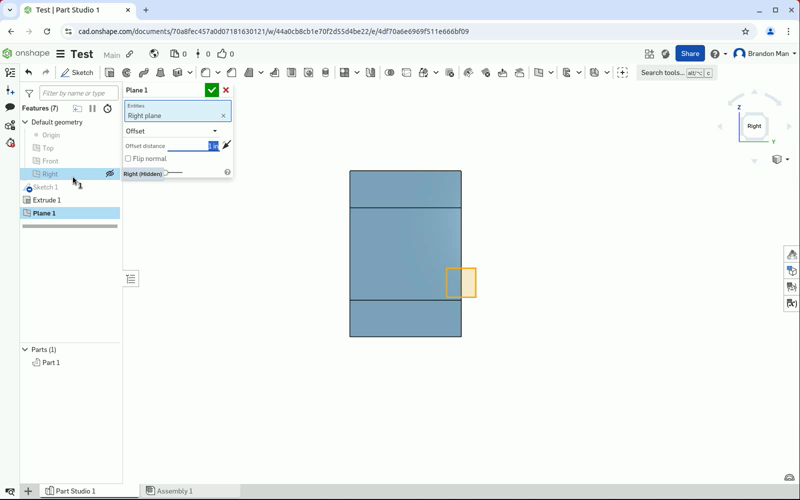
text(3.143)
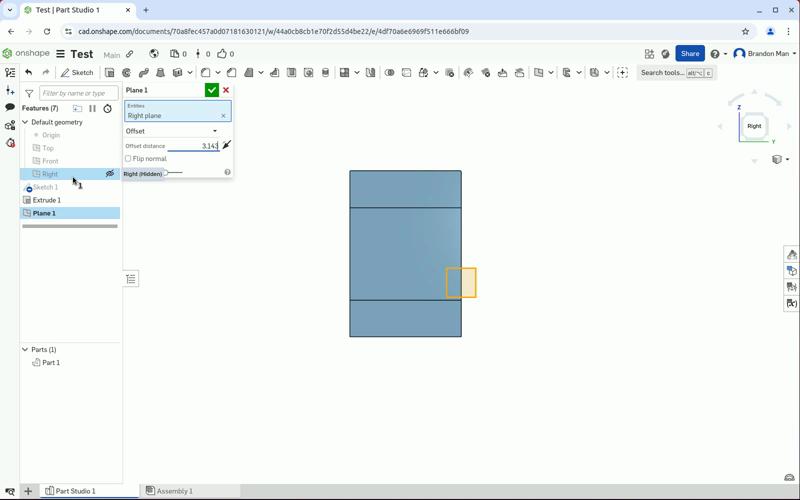
key(enter, 2)
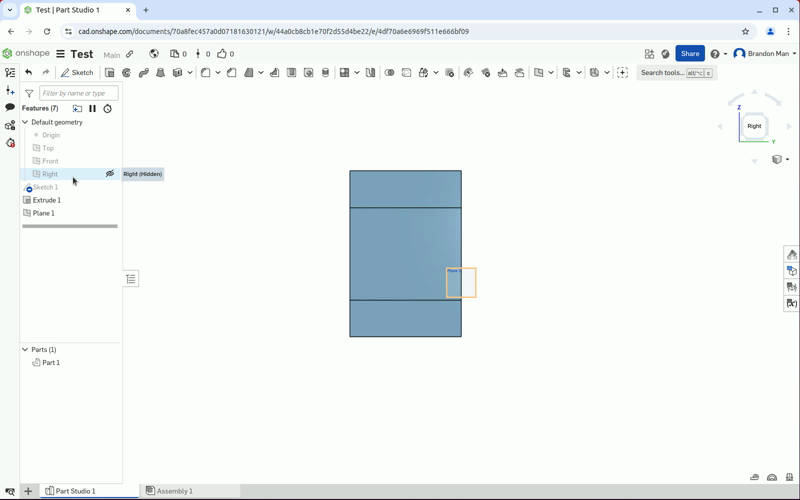
key(shift+s)
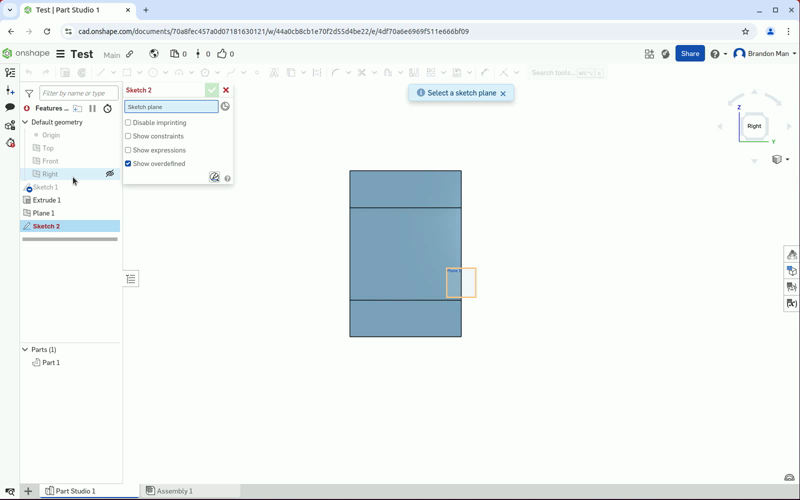
mouse_move(73, 215)
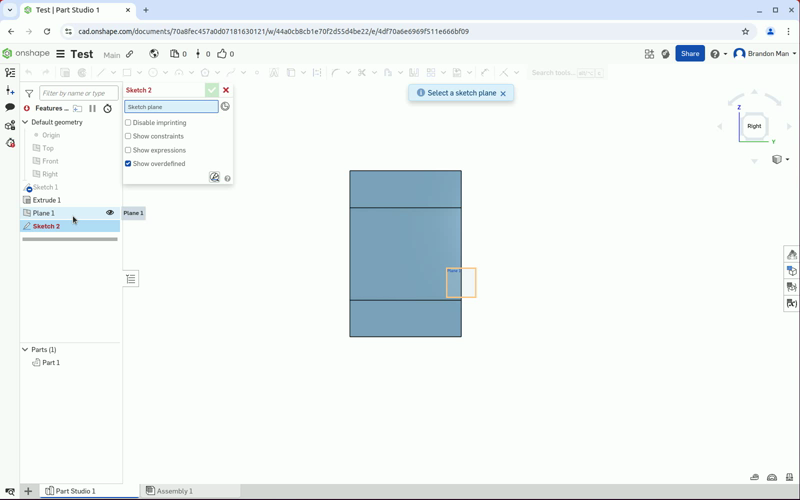
click(73, 215)
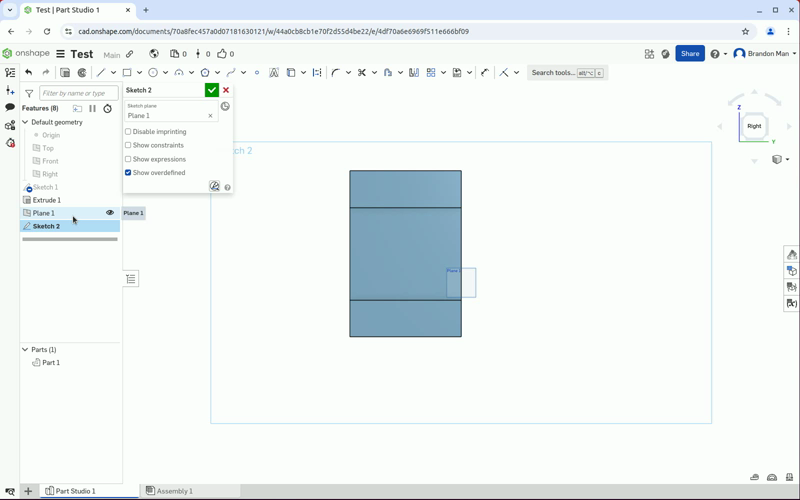
mouse_move(73, 352)
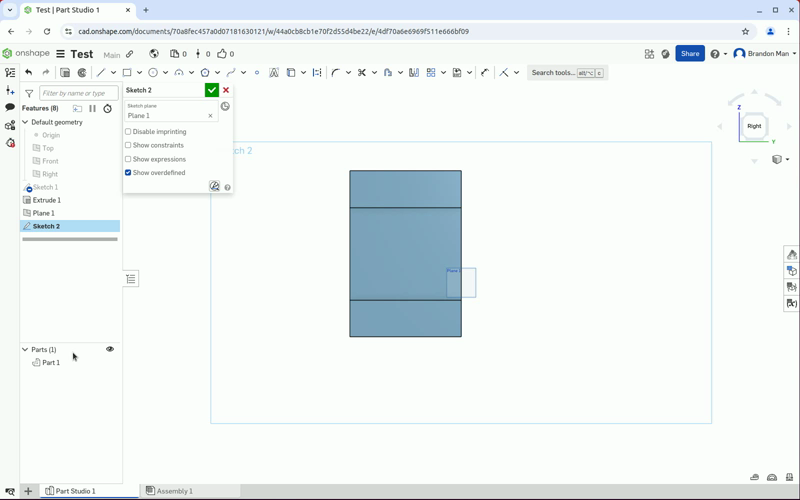
key(y)
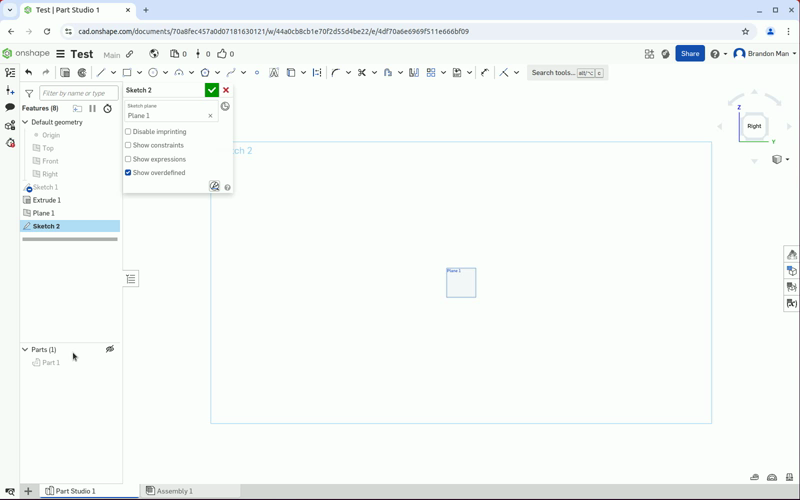
key(c)
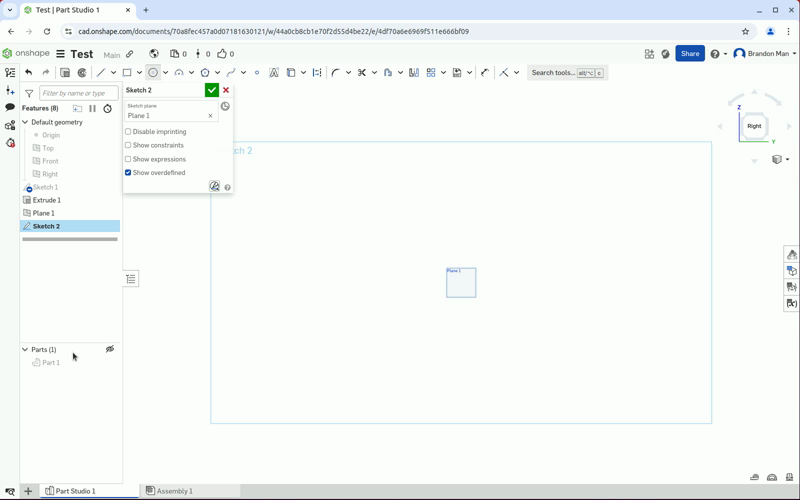
key_down(shift)
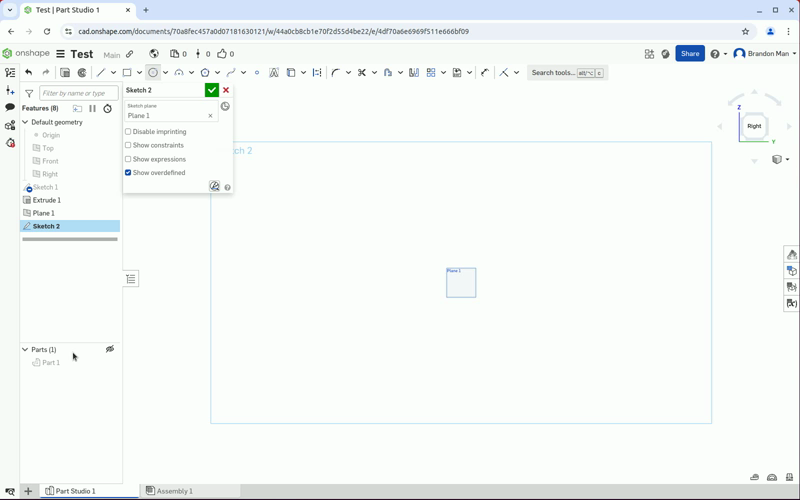
mouse_move(405, 253)
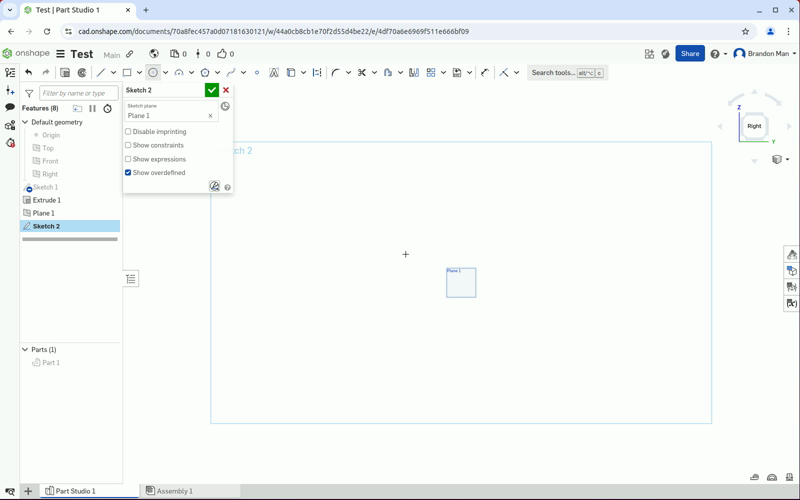
click(405, 253)
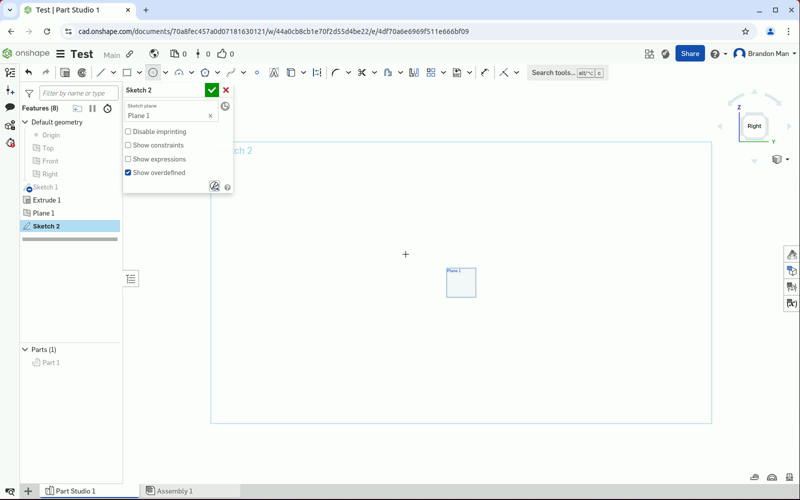
key_up(shift)
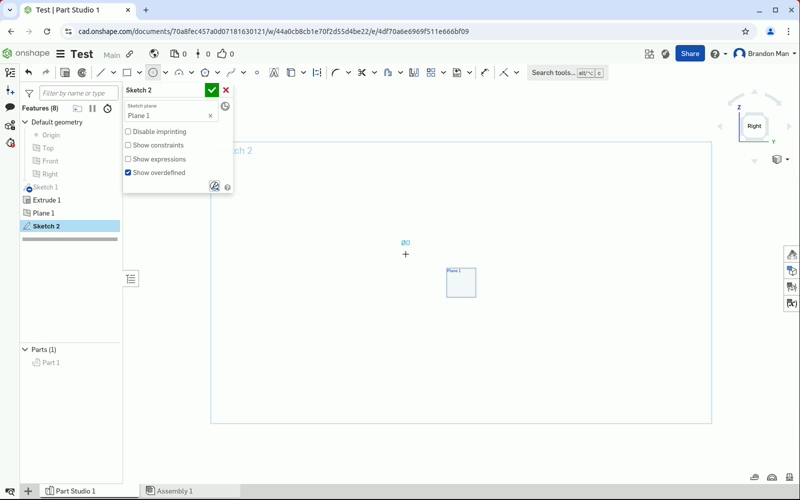
mouse_move(443, 253)
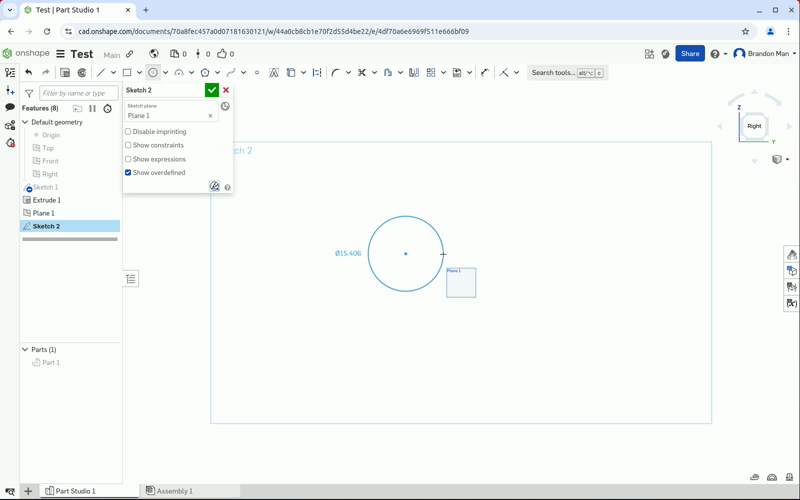
click(443, 253)
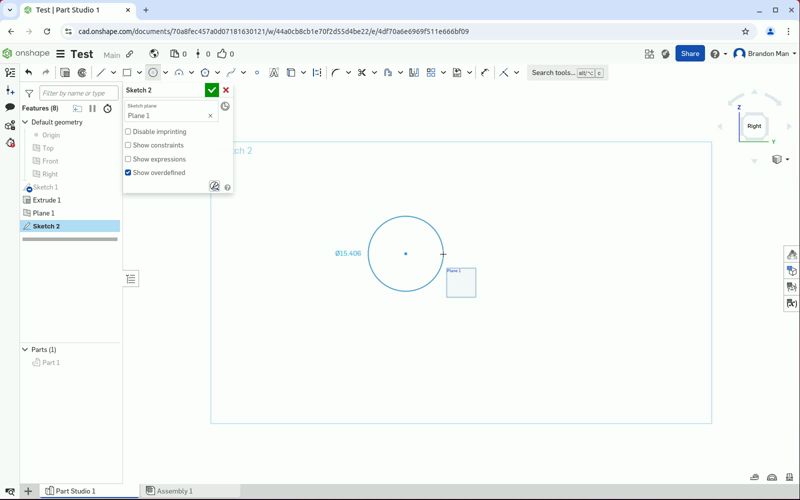
key(esc)
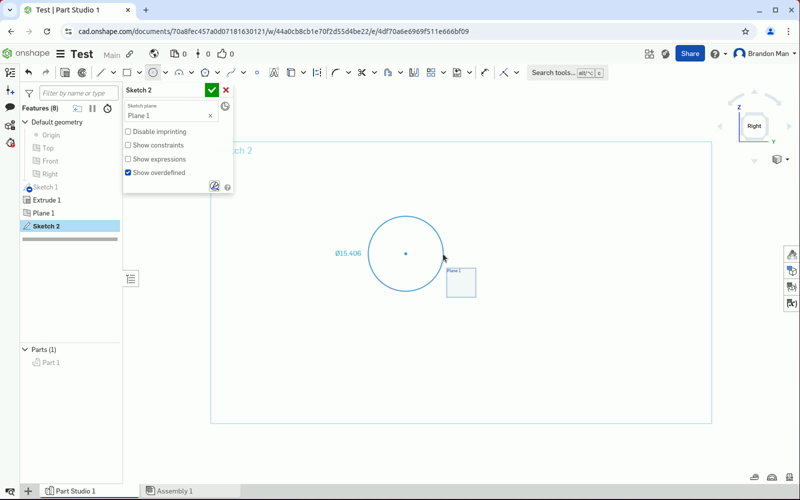
mouse_move(378, 233)
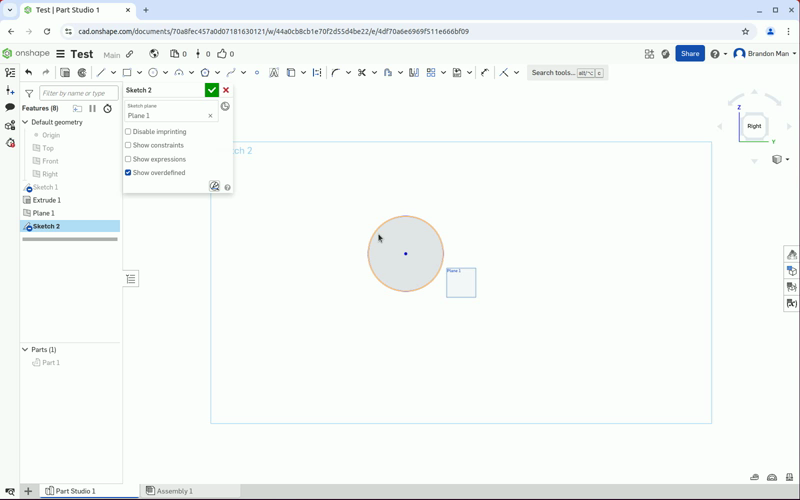
click(378, 233)
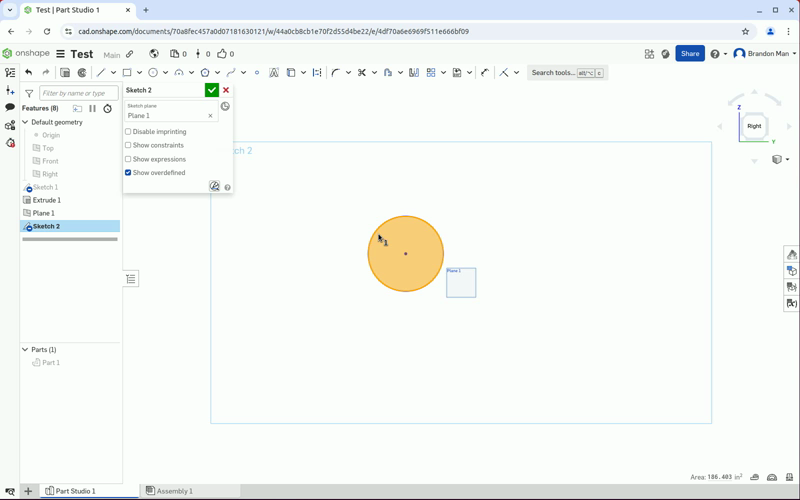
mouse_move(73, 352)
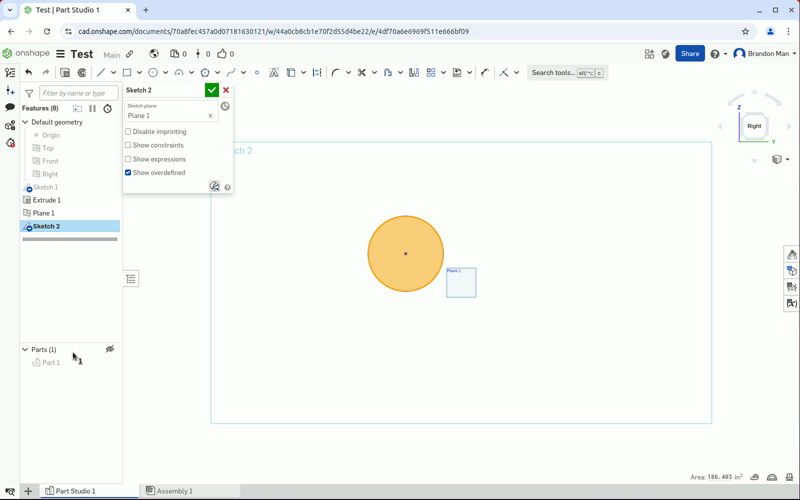
key(shift+y)
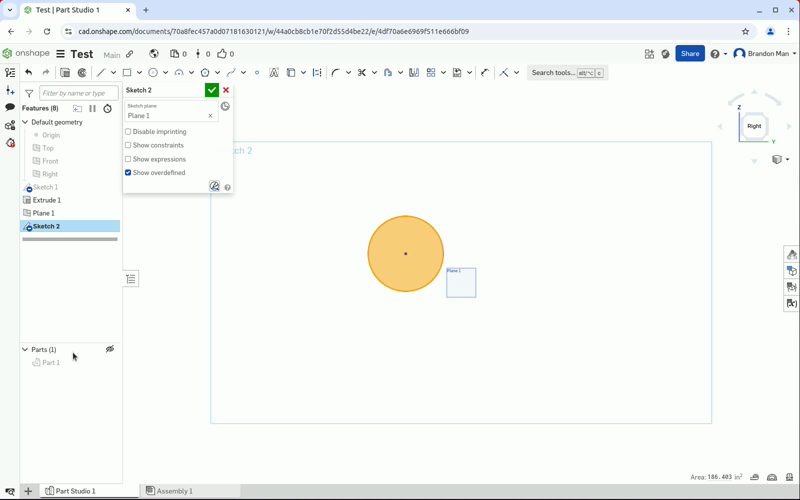
key(shift+e)
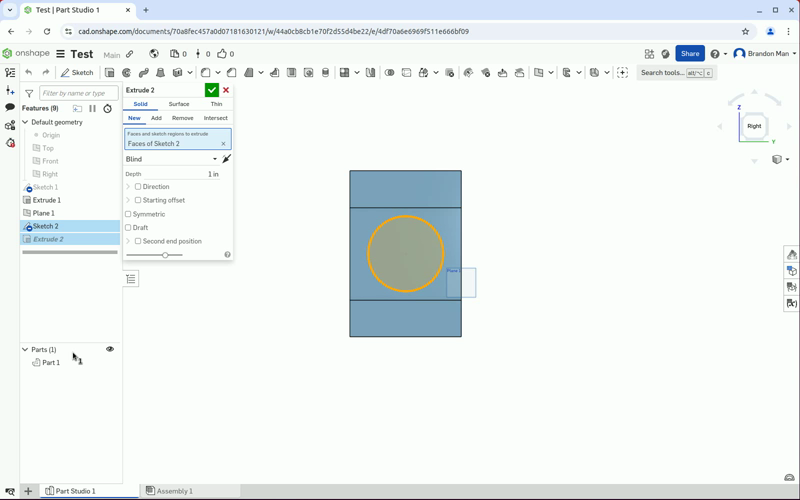
mouse_move(143, 106)
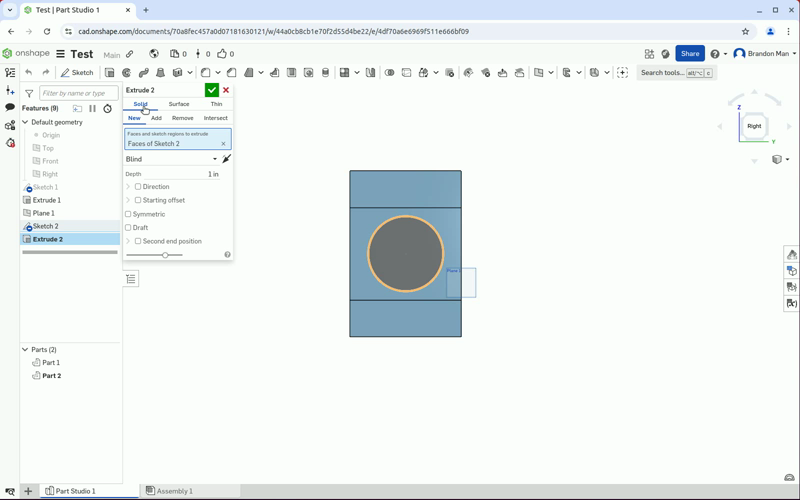
click(143, 106)
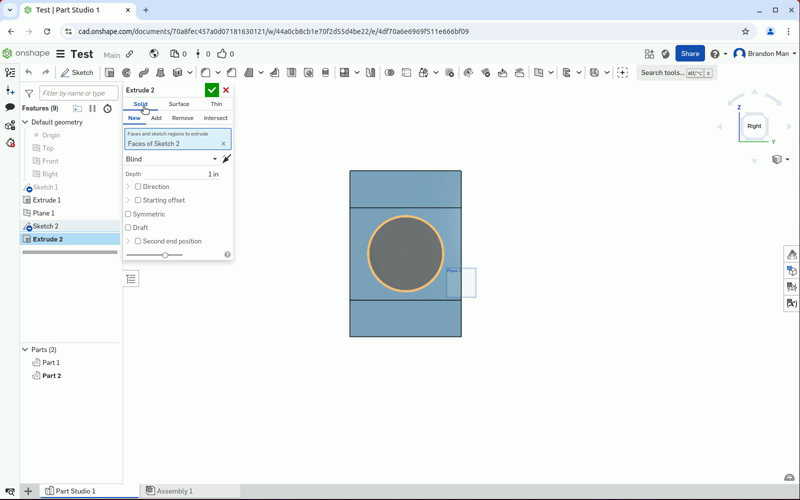
mouse_move(186, 120)
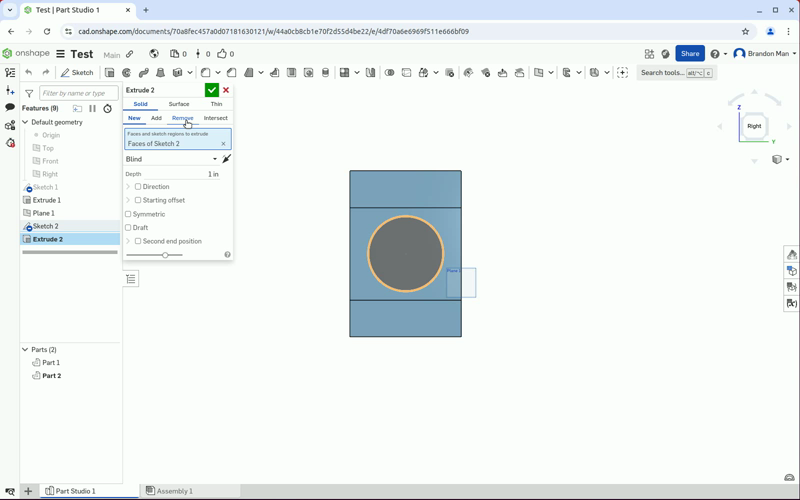
click(186, 120)
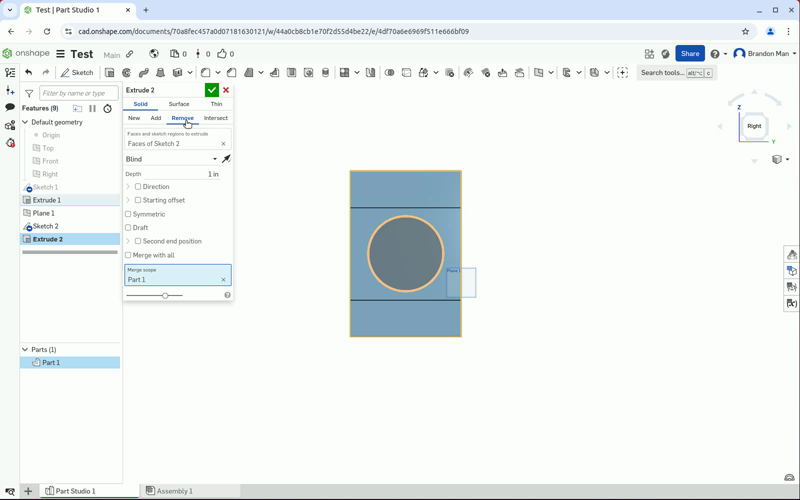
key(tab, 4)
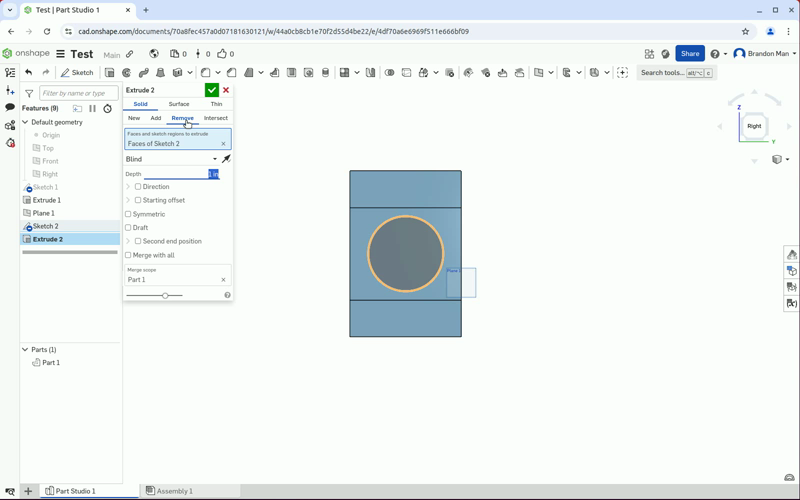
text(7.703)
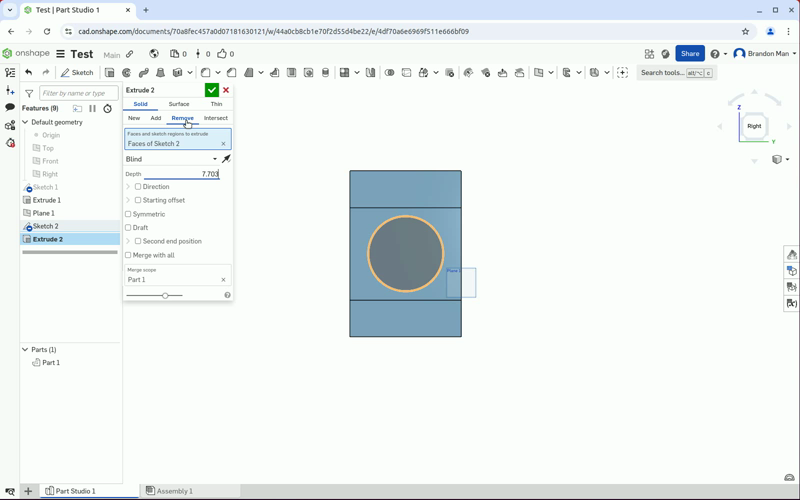
key(tab, 6)
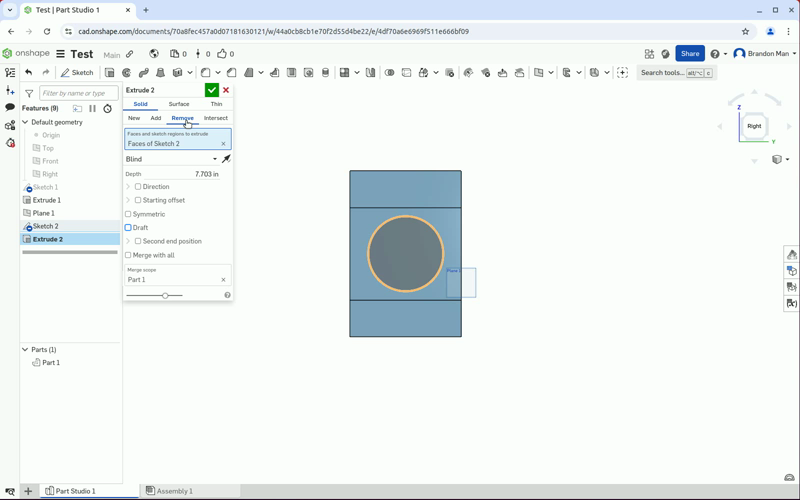
key(space)
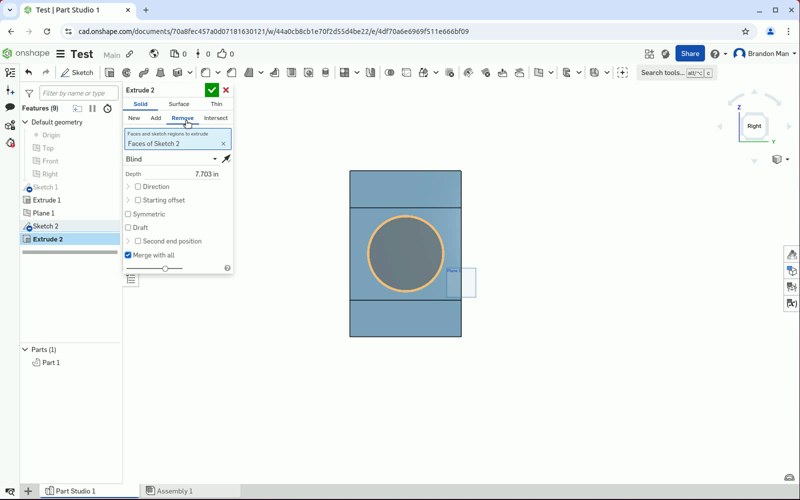
key(enter)
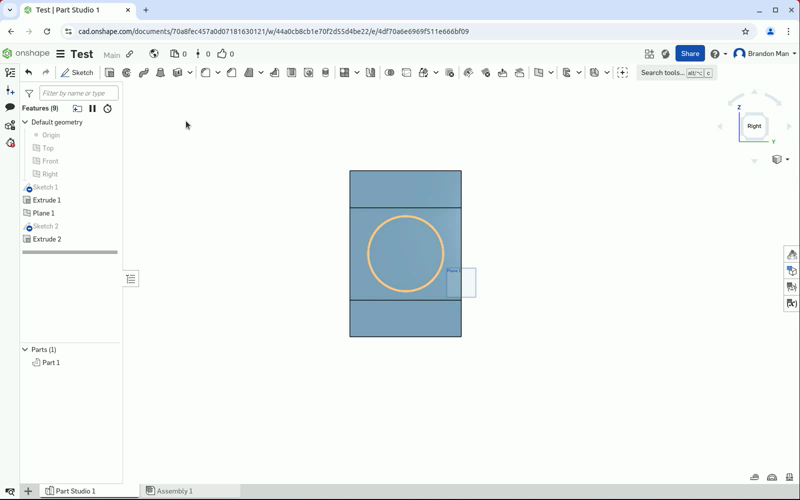
key(shift+h)
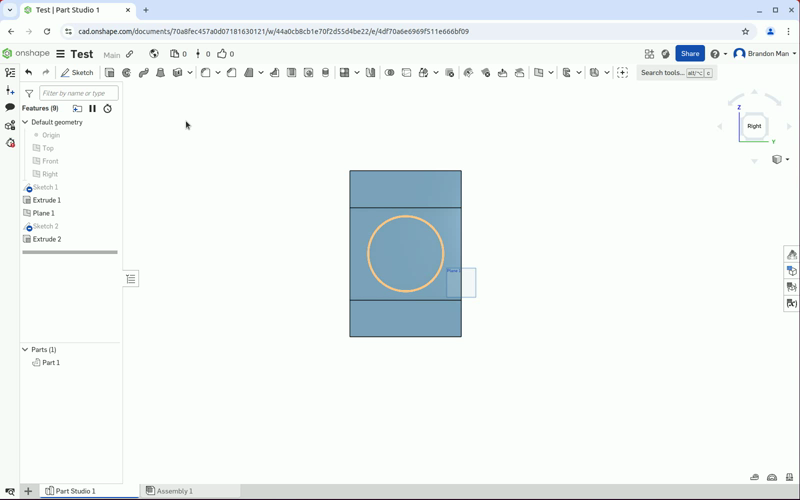
key(shift+h)
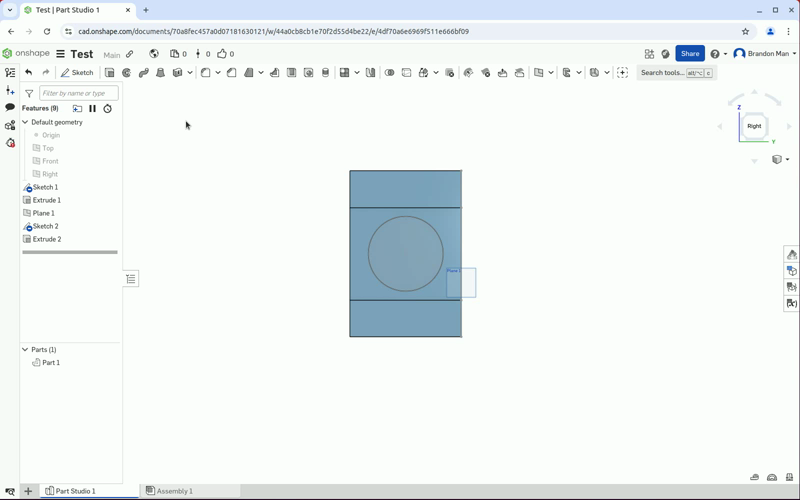
key(shift+7)
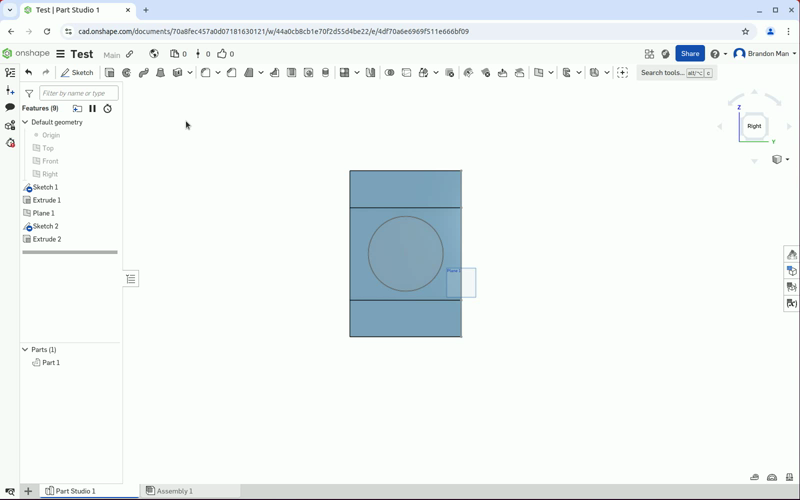
key(right, 2)
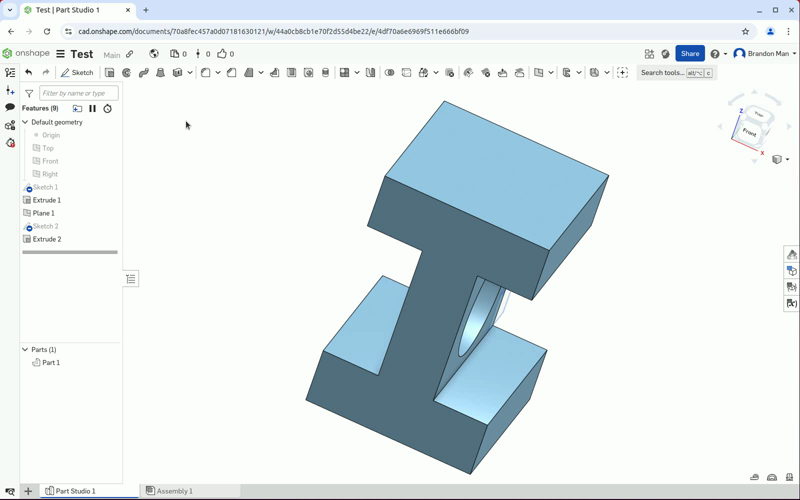
key(down, 2)
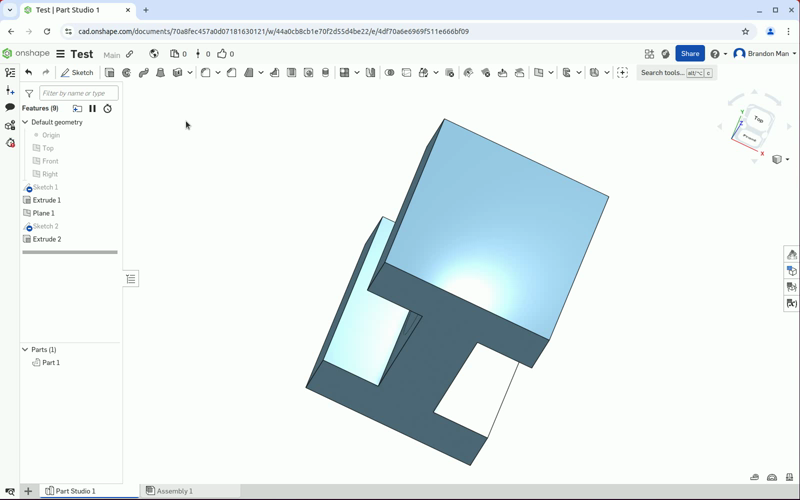
key(up, 2)
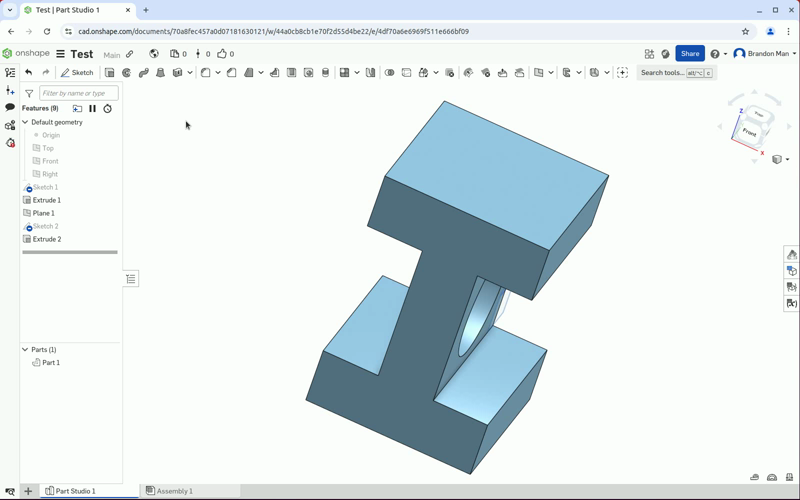
key(left, 2)
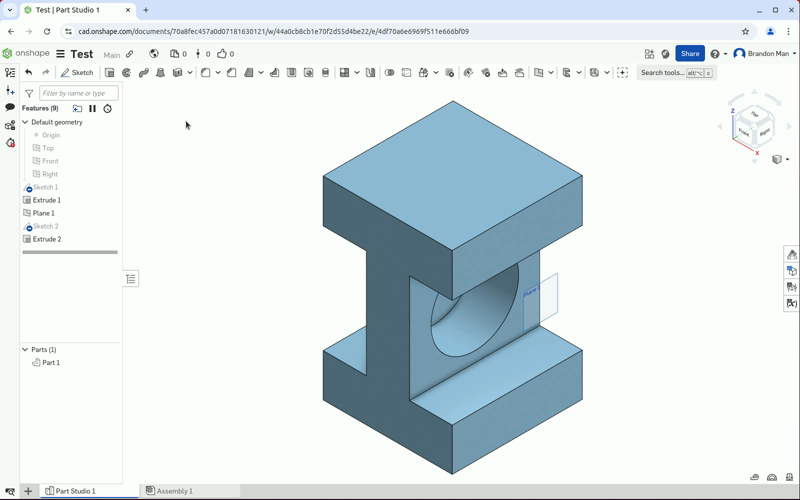
mouse_move(73, 189)
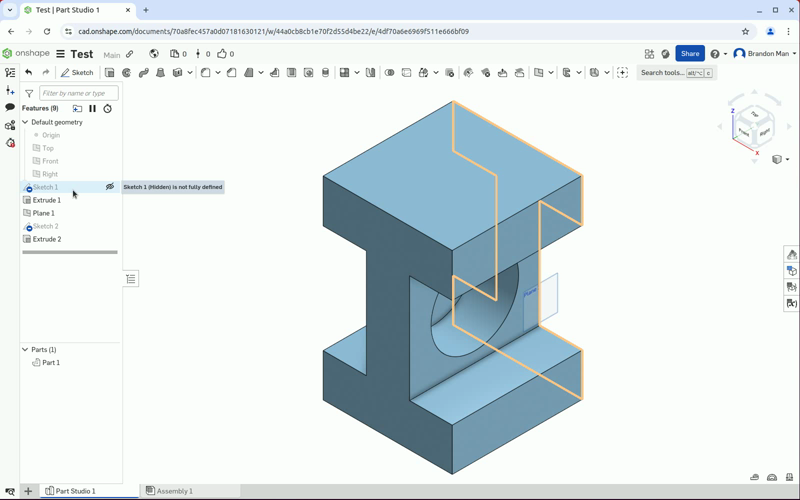
click(73, 189)